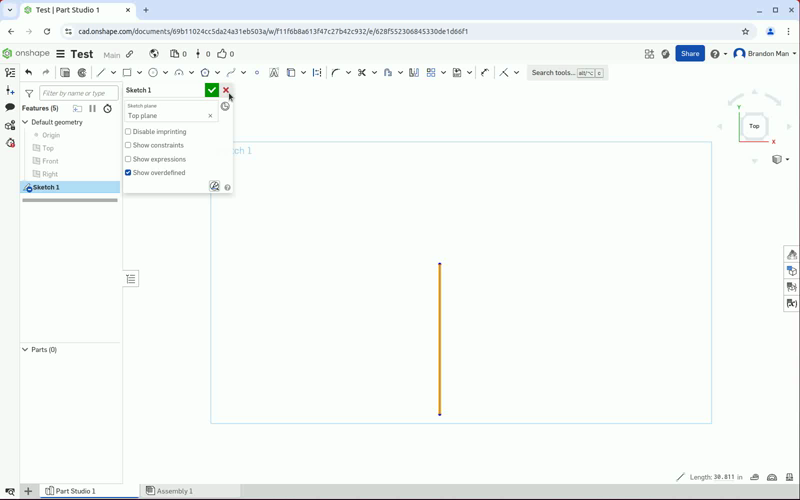
key(shift+h)
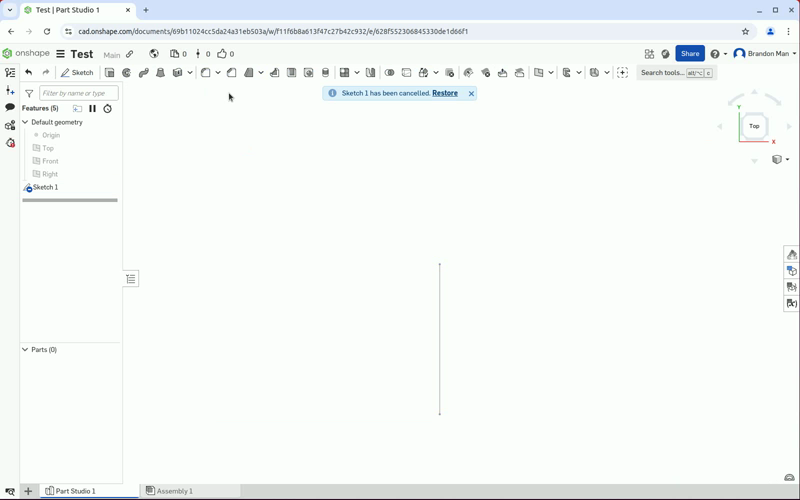
key(shift+s)
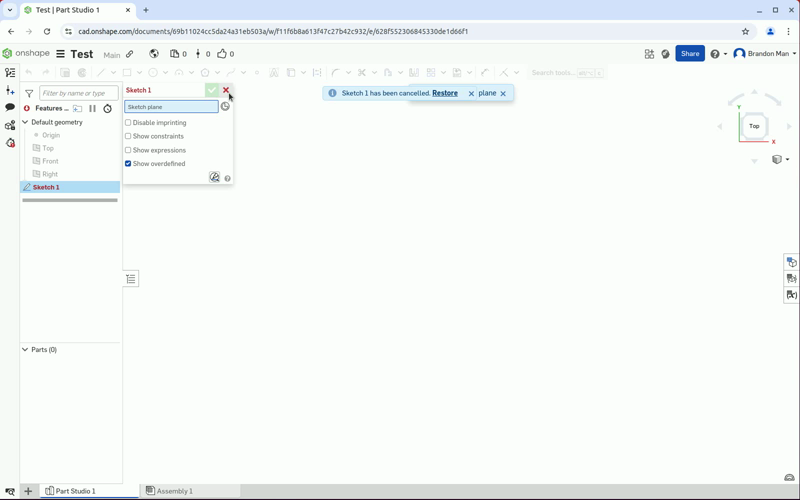
mouse_move(73, 150)
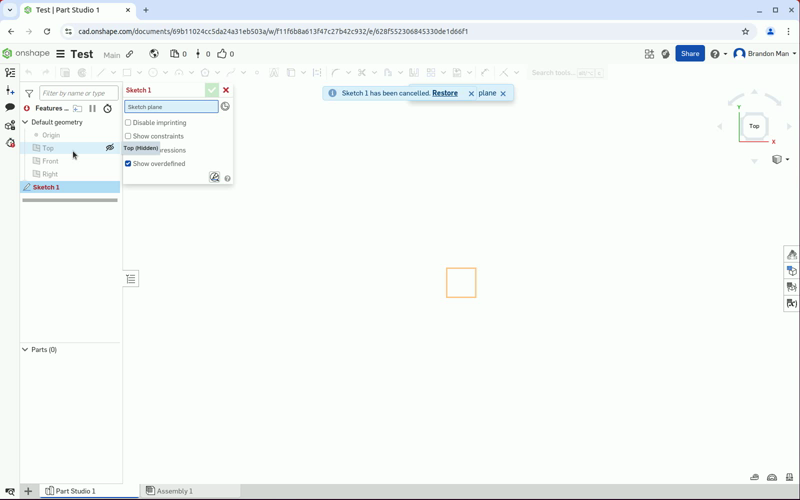
click(73, 150)
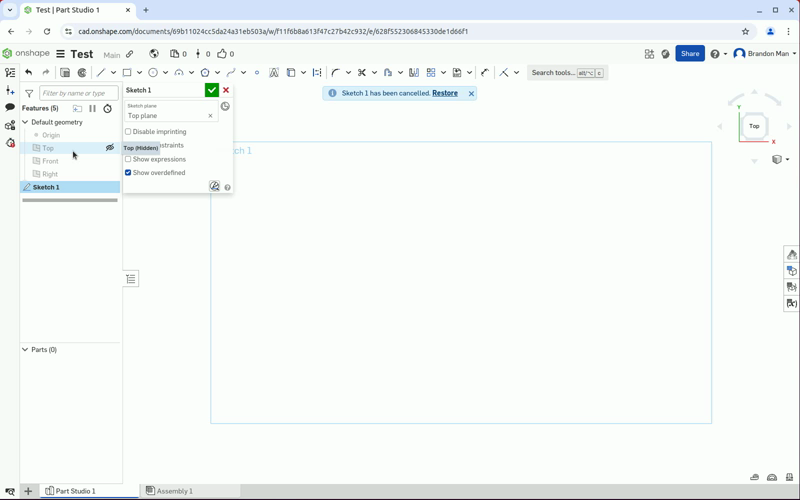
mouse_move(73, 352)
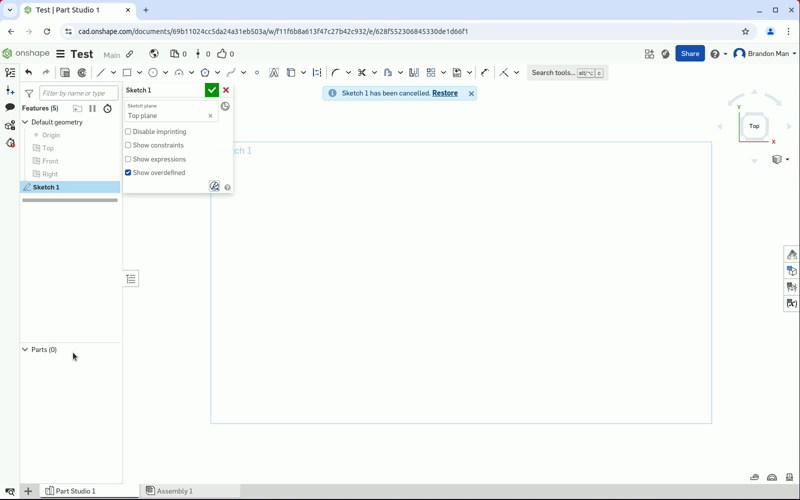
key(y)
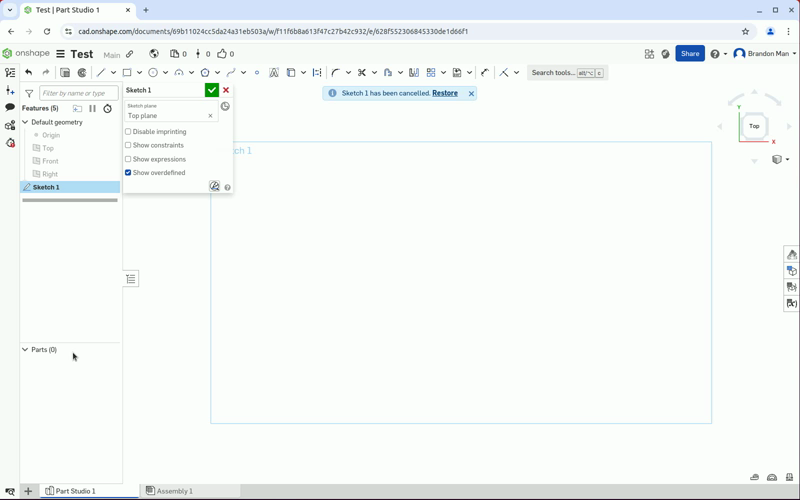
key(l)
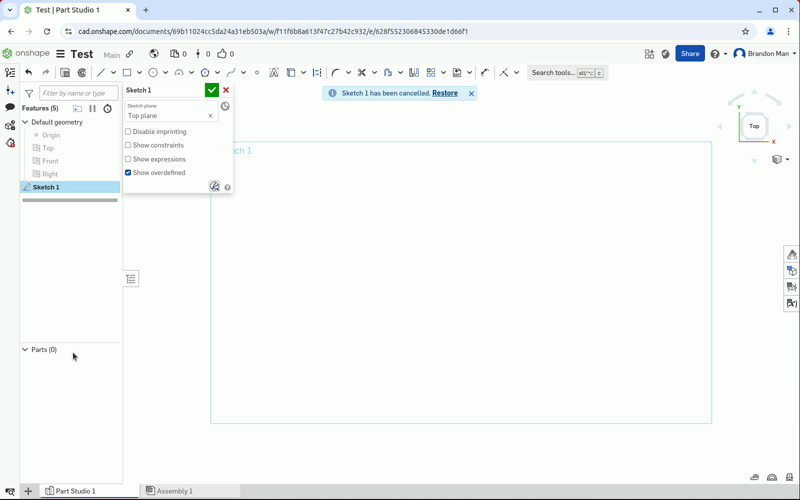
key_down(shift)
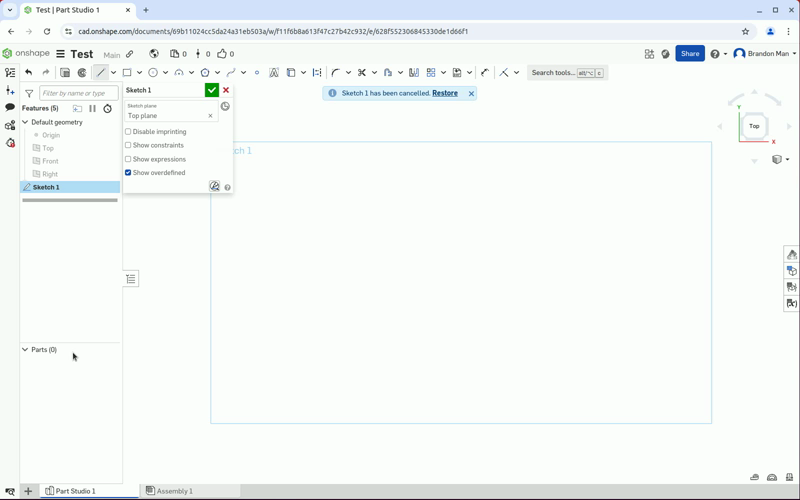
mouse_move(393, 314)
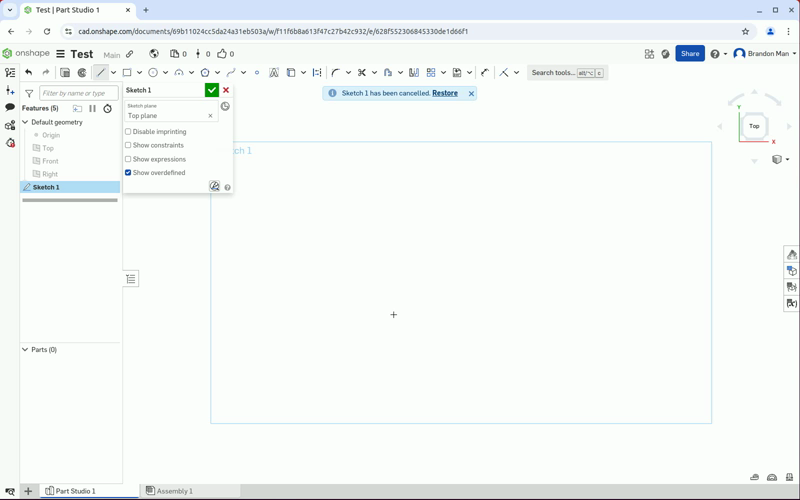
click(393, 314)
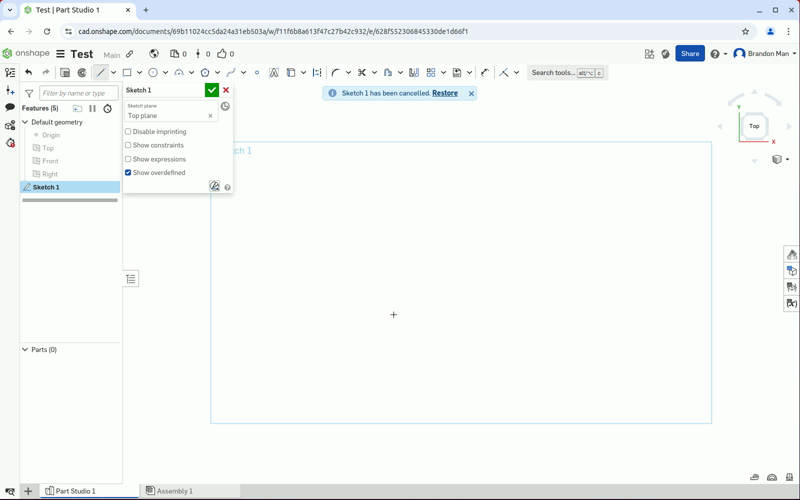
key_up(shift)
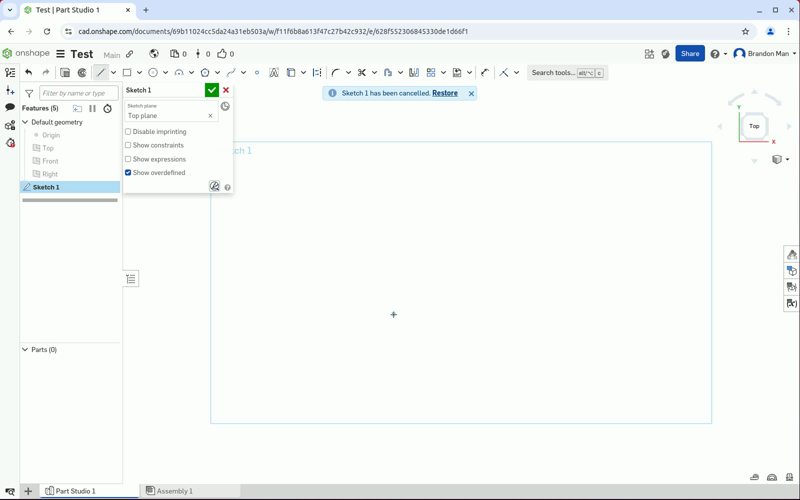
key_down(shift)
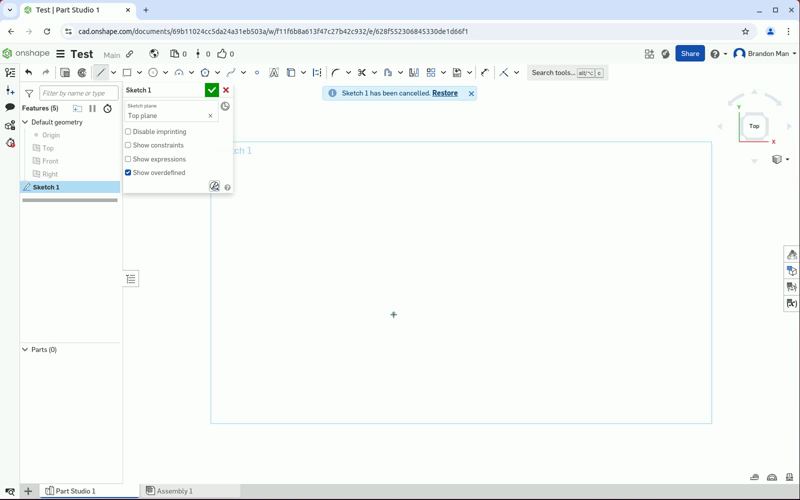
mouse_move(530, 314)
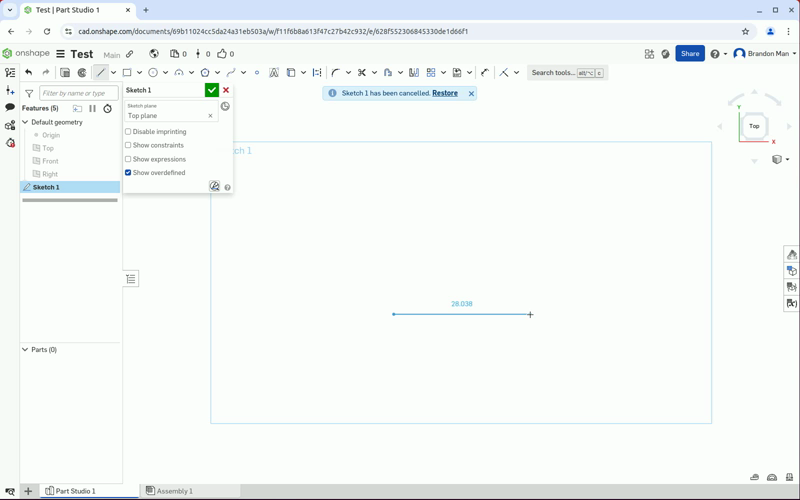
click(530, 314)
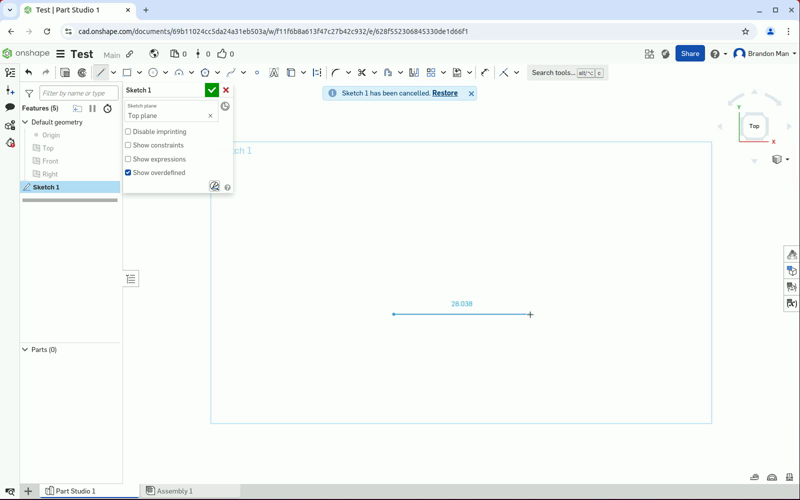
key_up(shift)
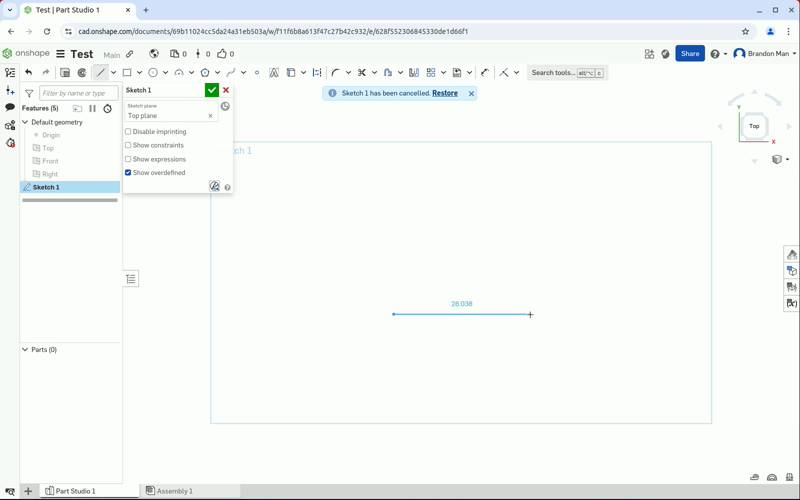
key(esc)
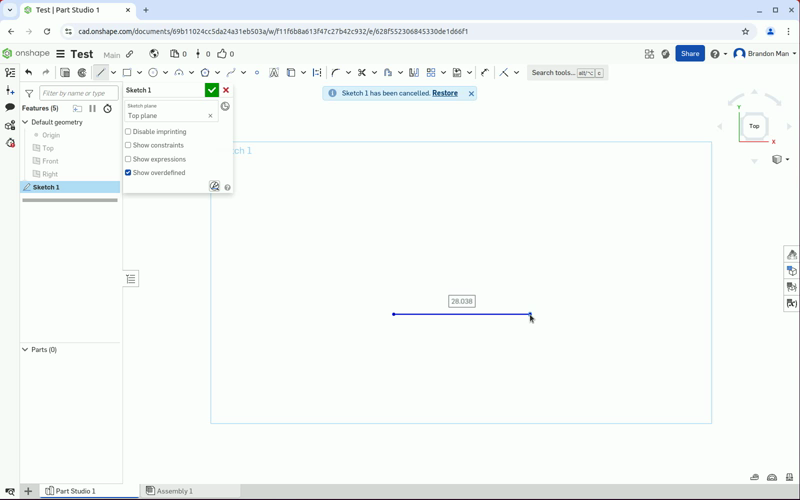
key(a)
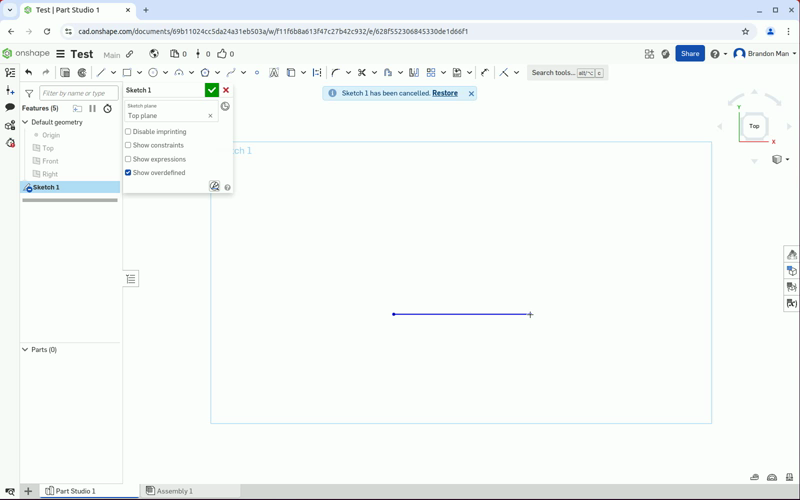
mouse_move(530, 314)
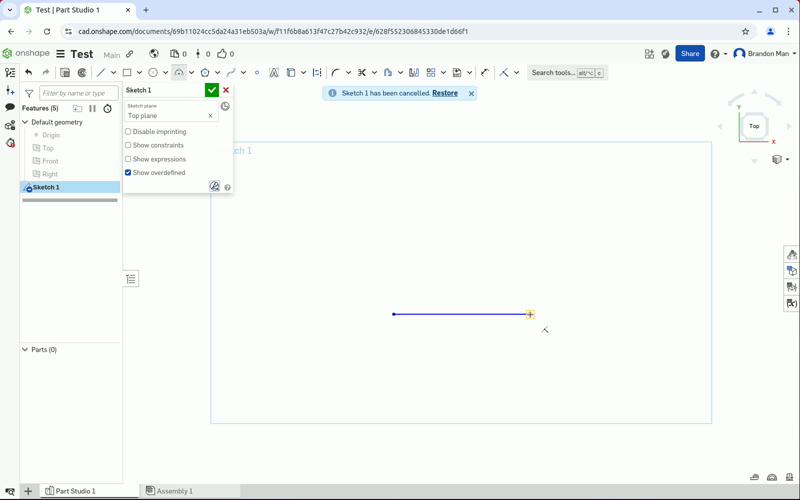
click(530, 314)
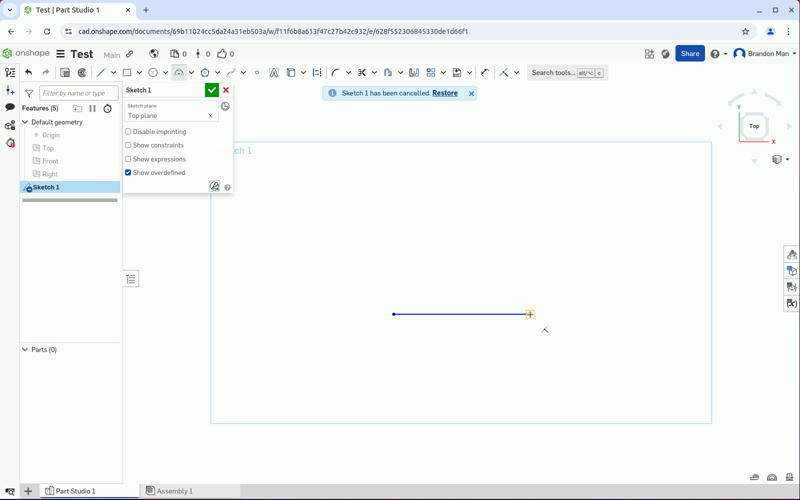
key_down(shift)
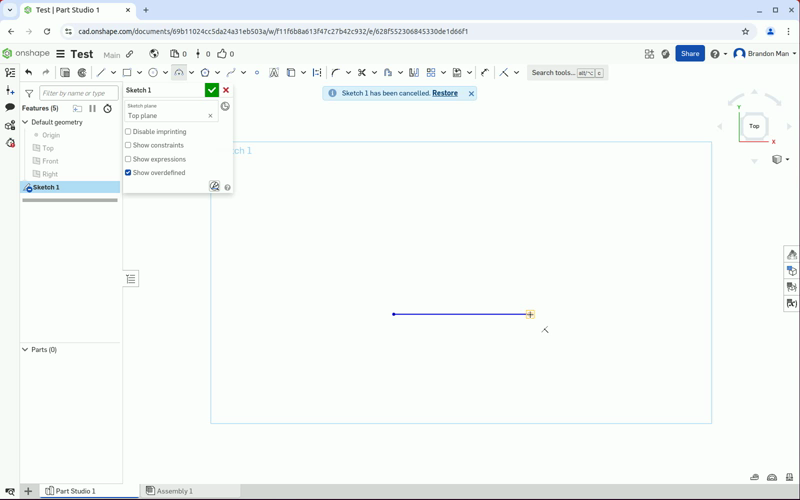
mouse_move(530, 251)
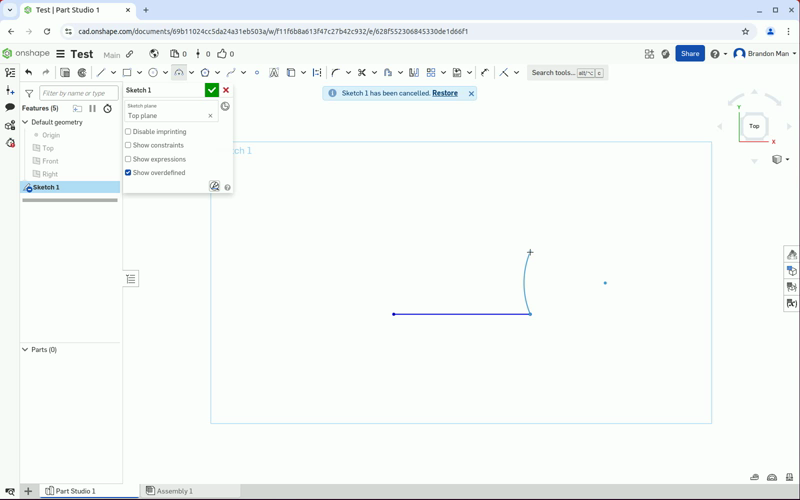
click(530, 251)
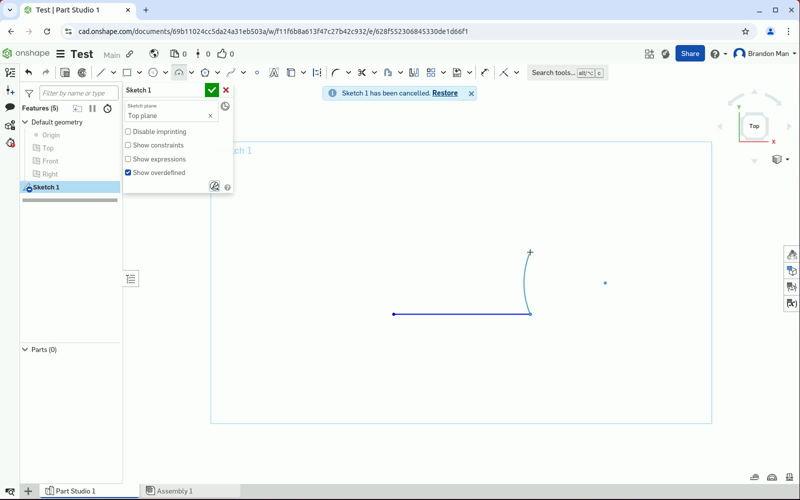
mouse_move(559, 283)
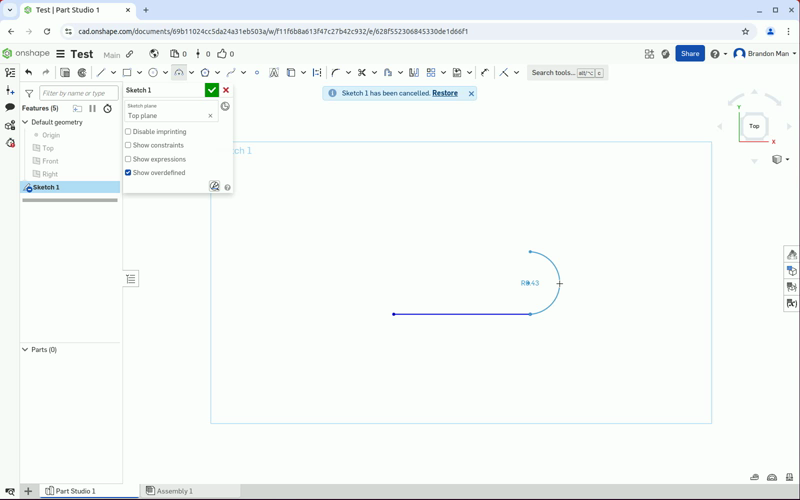
click(559, 283)
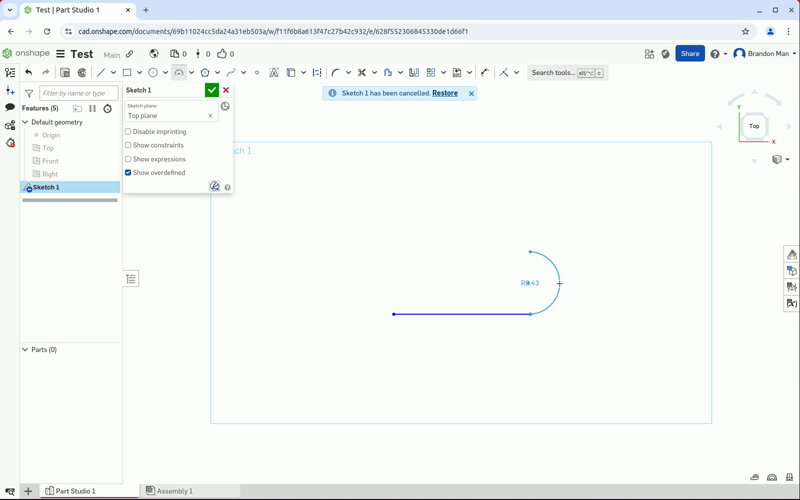
key_up(shift)
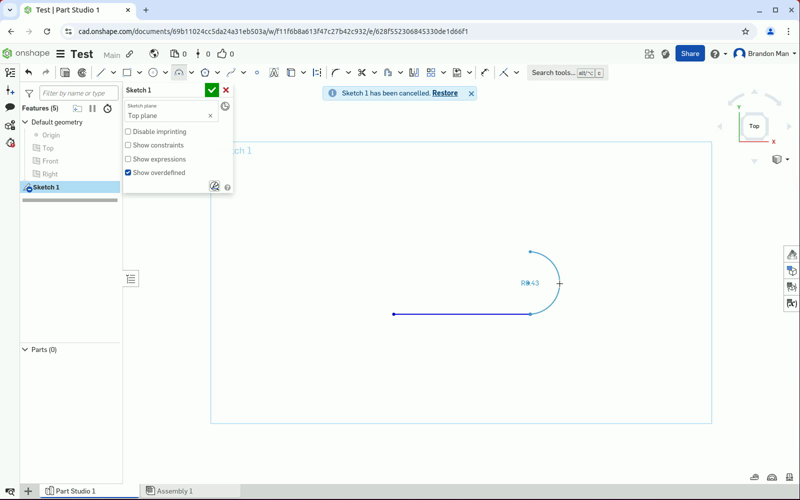
key(esc)
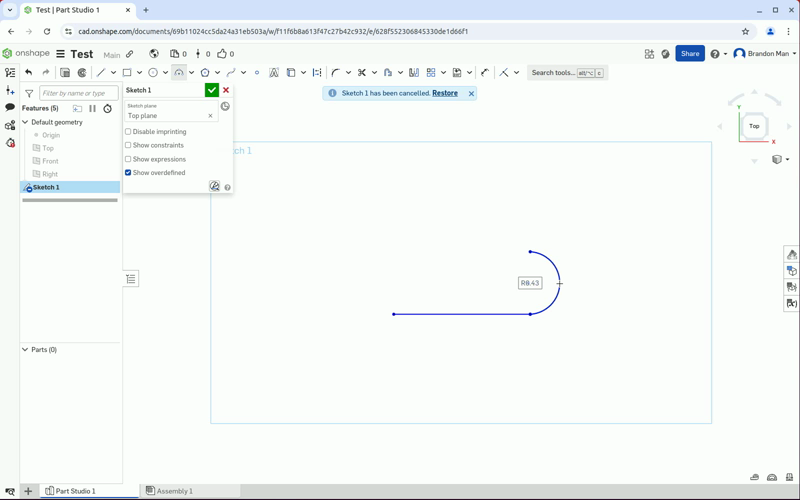
key(l)
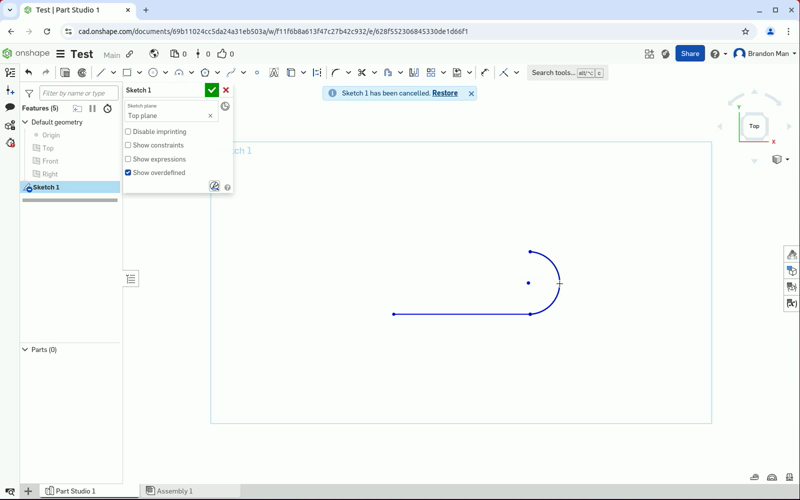
mouse_move(530, 251)
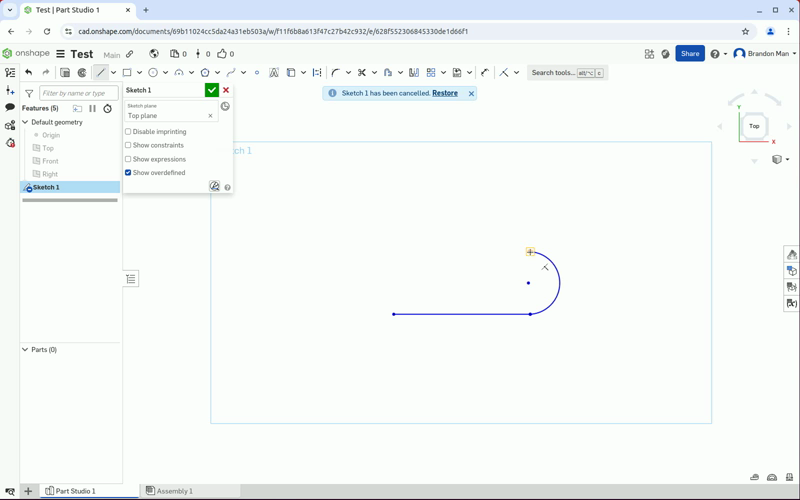
click(530, 251)
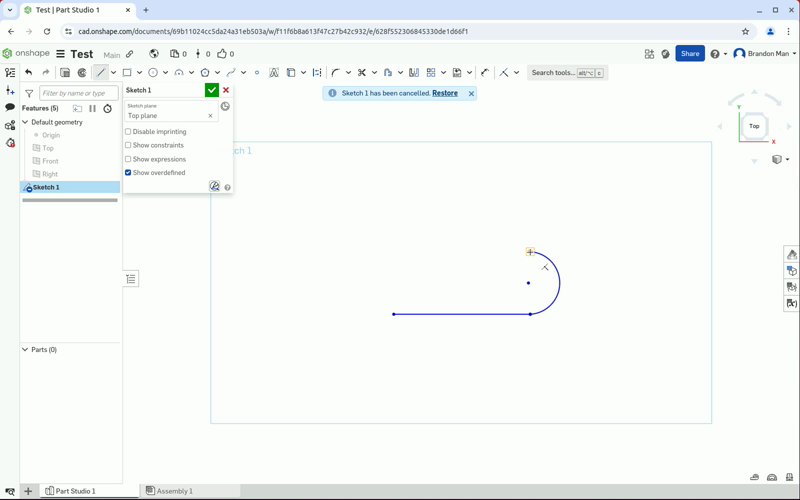
key_down(shift)
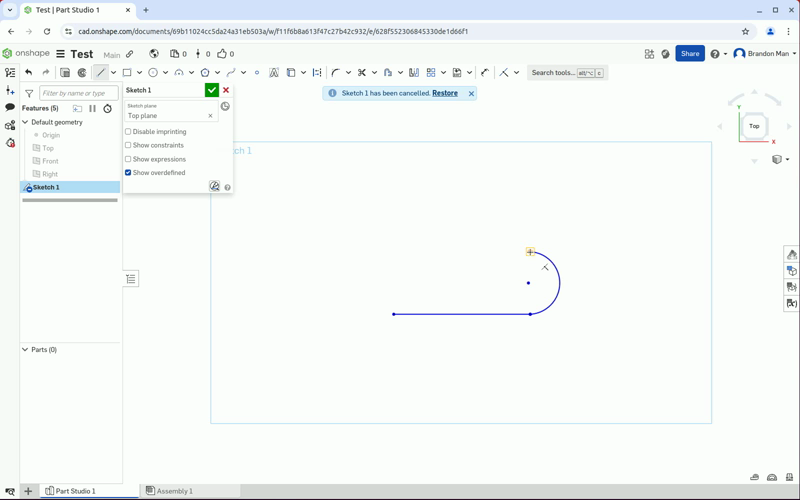
mouse_move(393, 251)
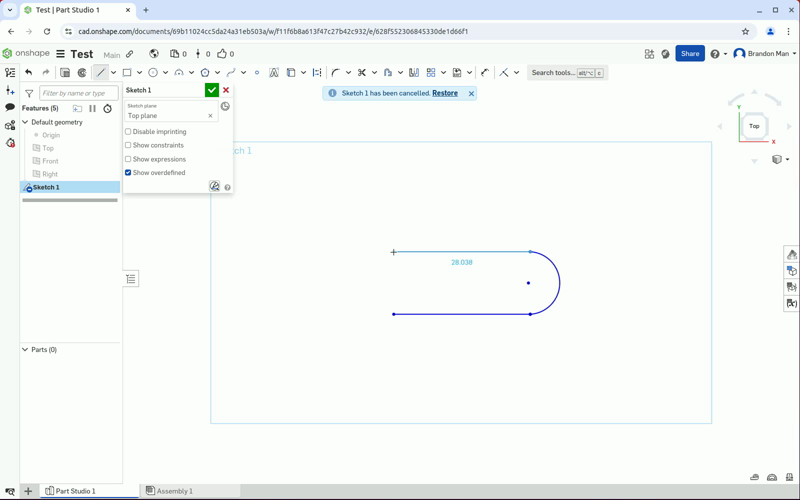
click(393, 251)
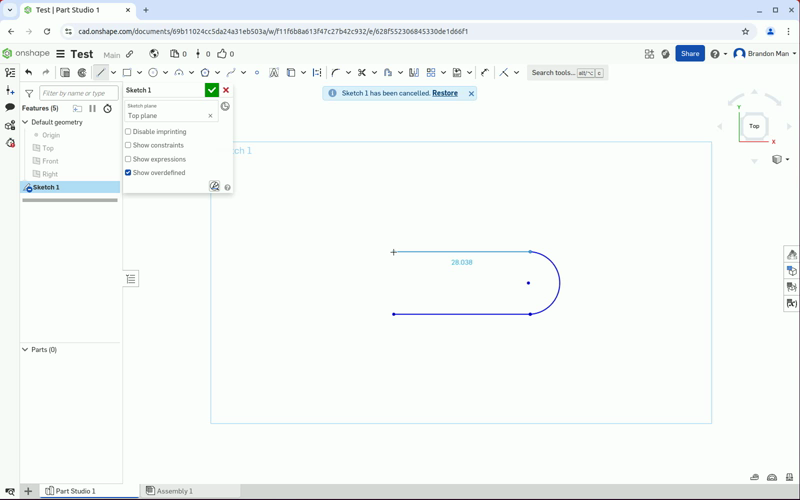
key_up(shift)
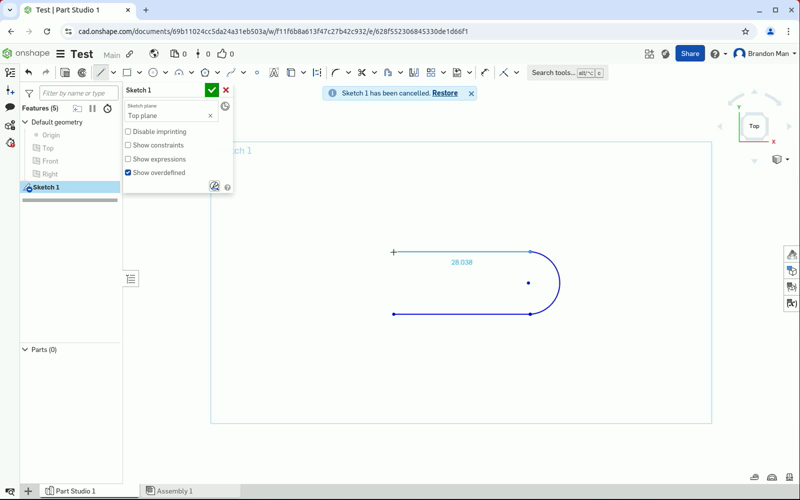
key(esc)
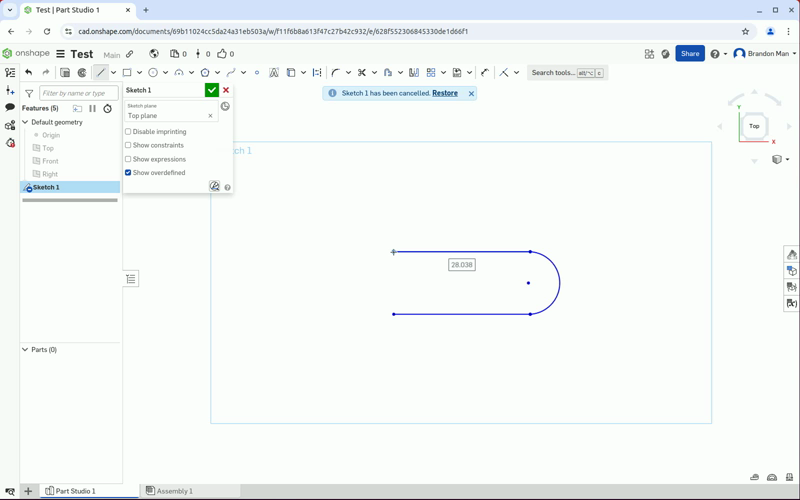
key(a)
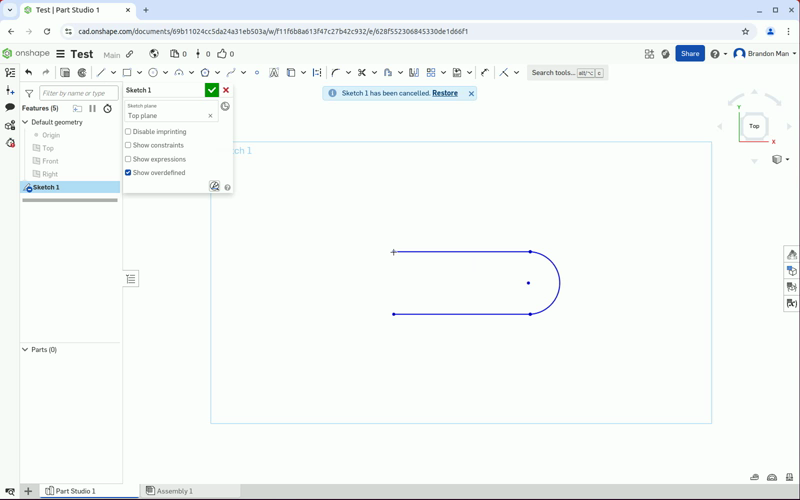
mouse_move(393, 251)
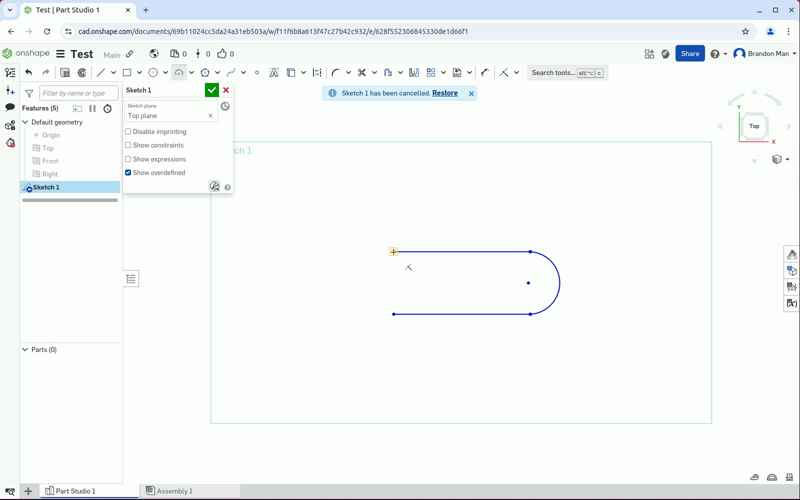
click(393, 251)
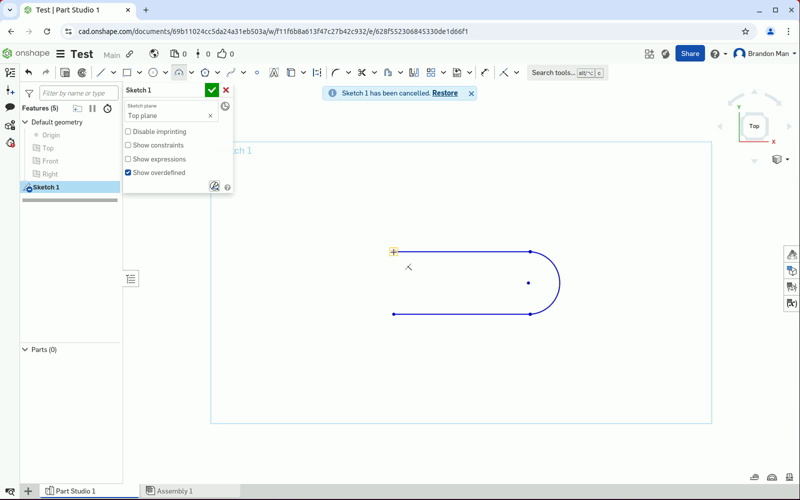
mouse_move(393, 314)
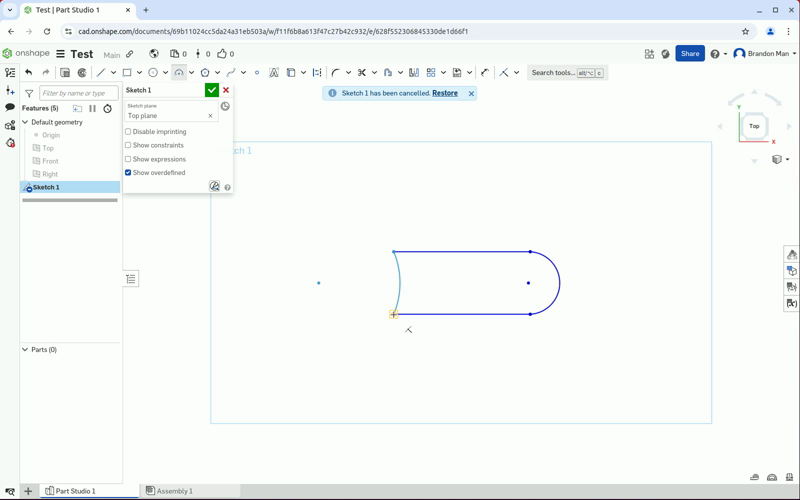
click(393, 314)
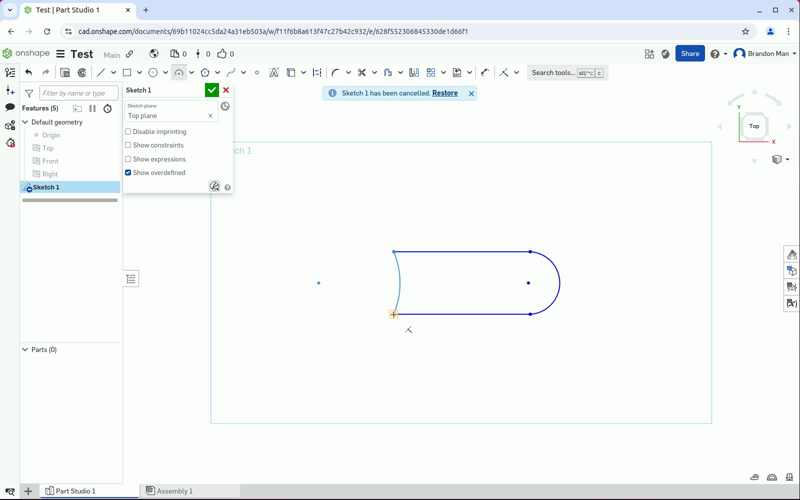
key_down(shift)
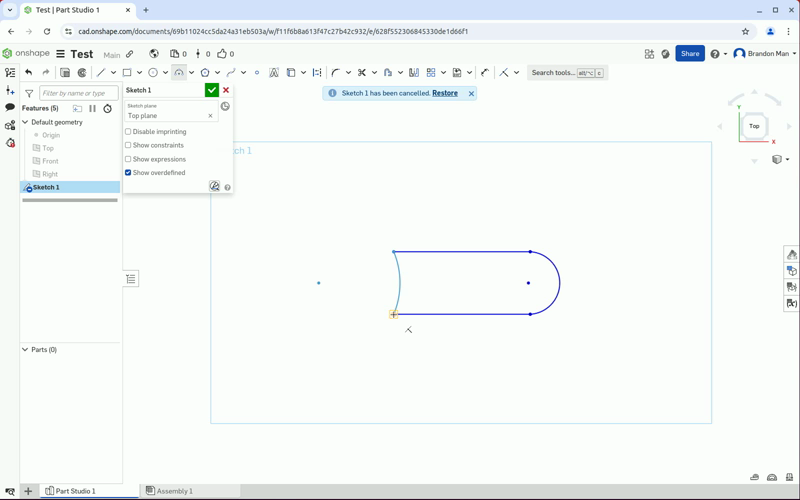
mouse_move(362, 283)
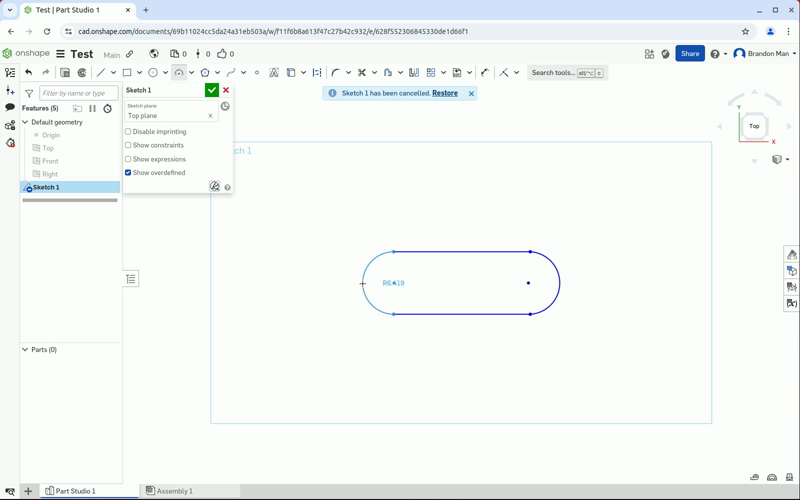
click(362, 283)
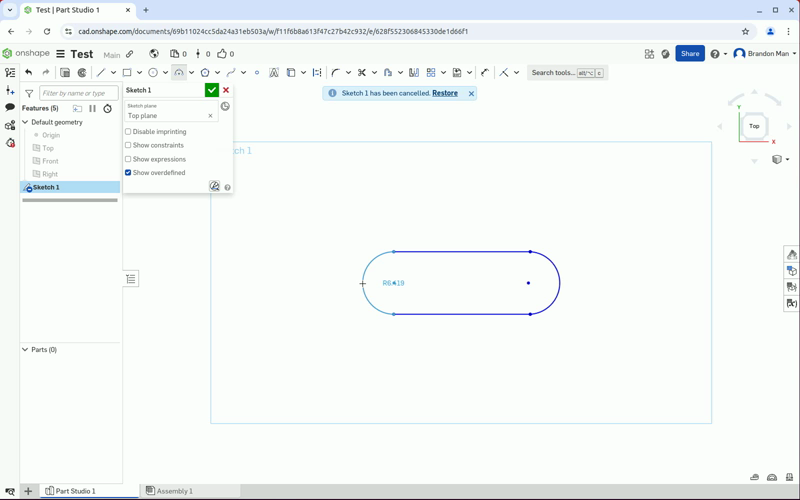
key_up(shift)
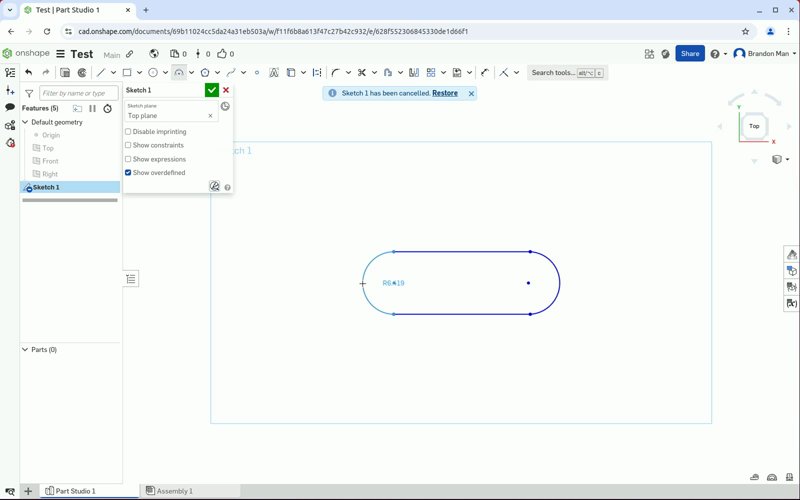
key(esc)
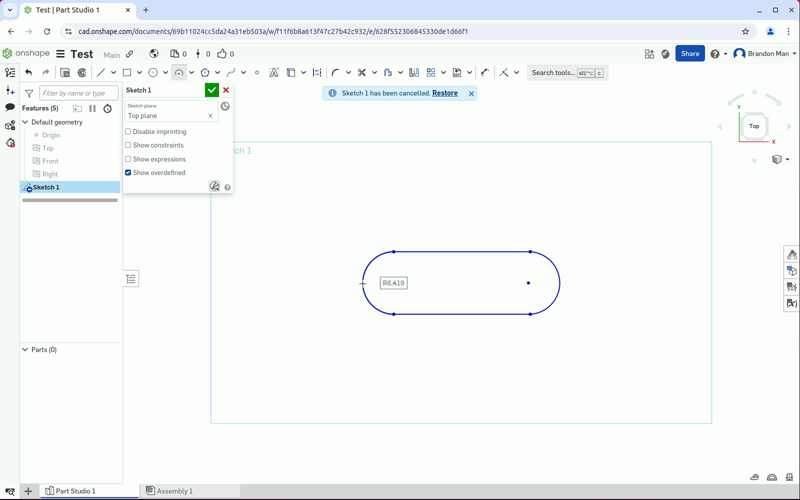
key(c)
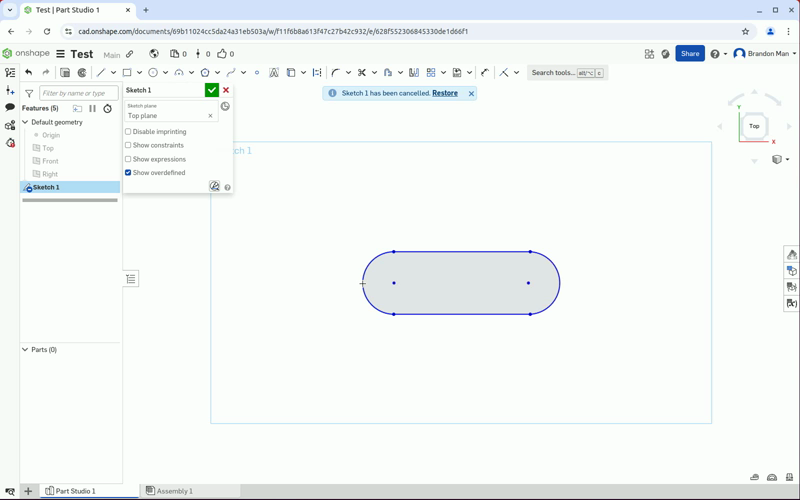
key_down(shift)
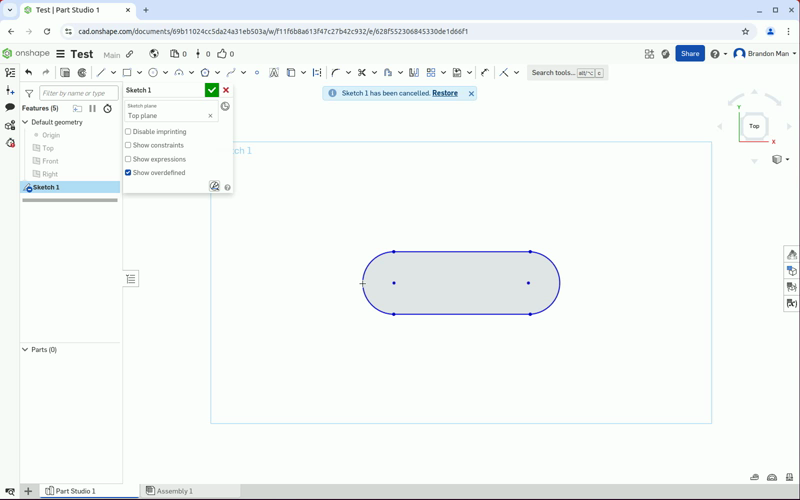
mouse_move(393, 283)
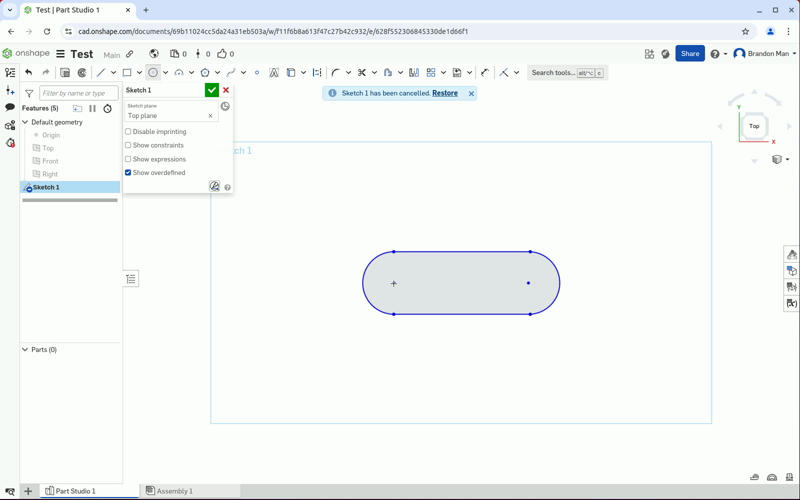
click(393, 283)
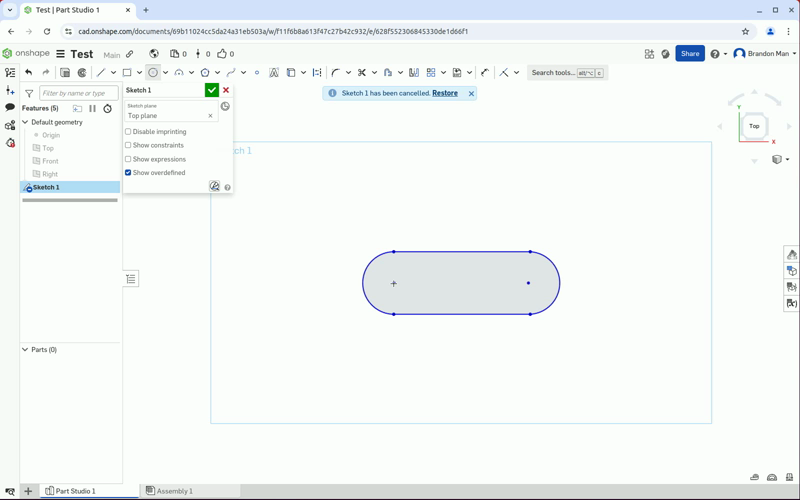
key_up(shift)
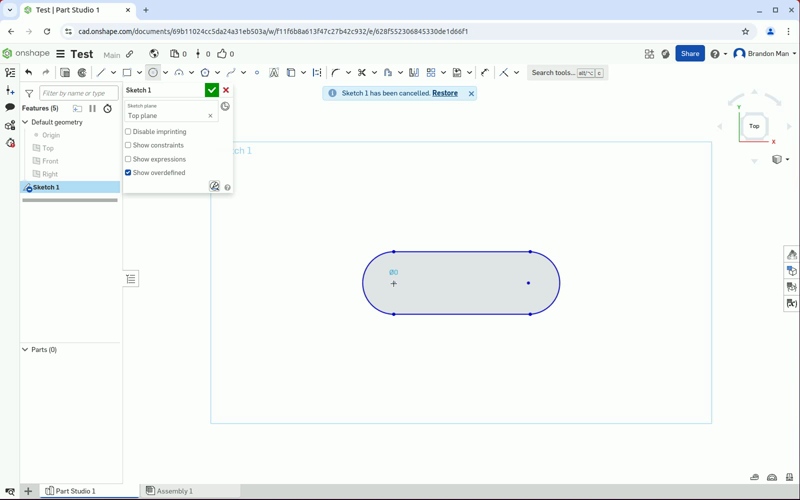
mouse_move(406, 283)
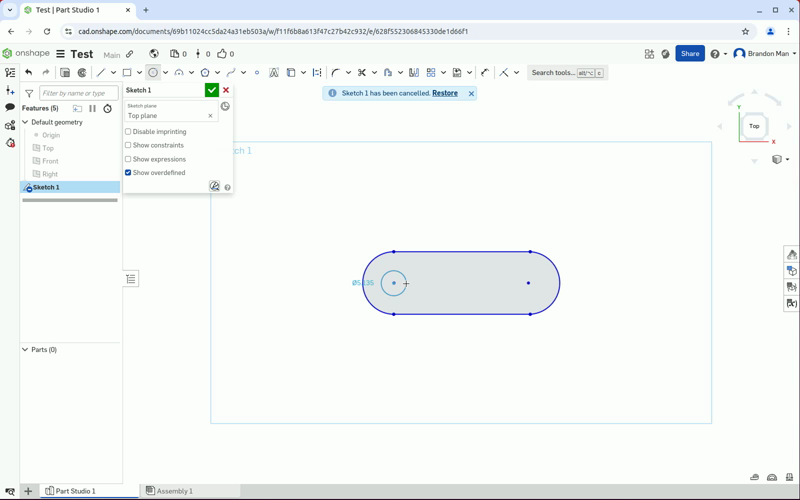
click(406, 283)
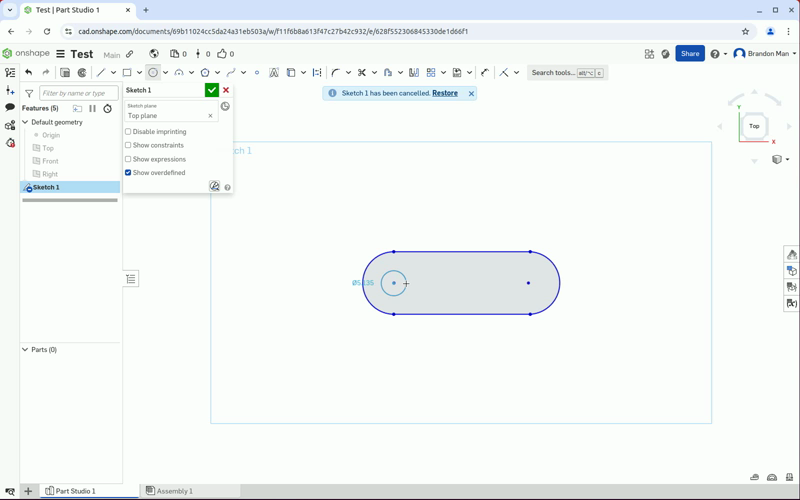
key(esc)
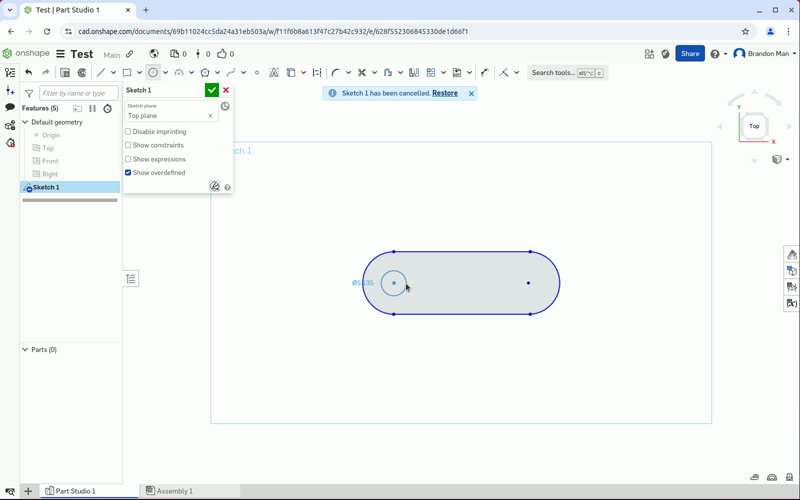
key(c)
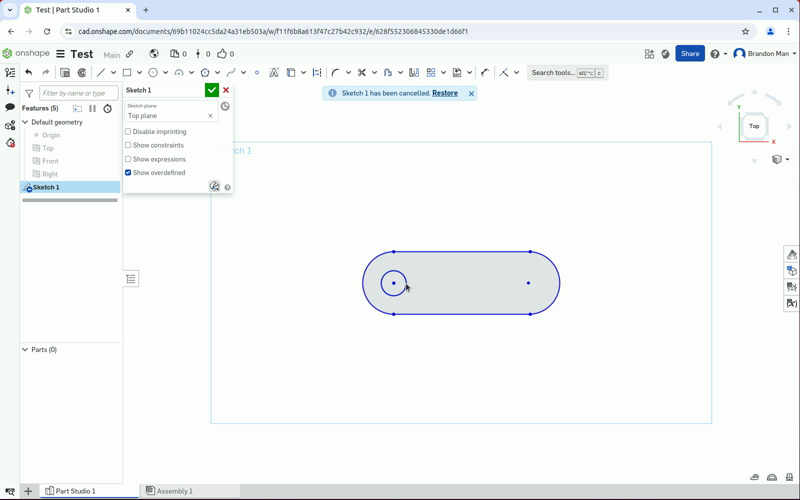
key_down(shift)
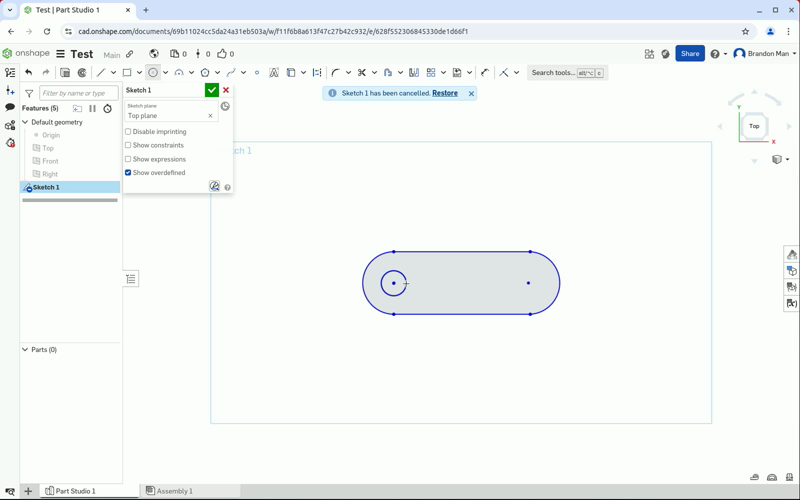
mouse_move(530, 283)
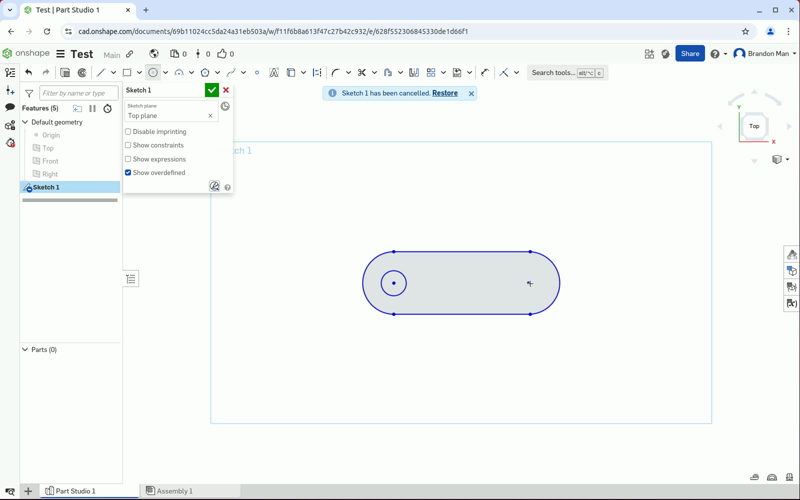
scroll(6)
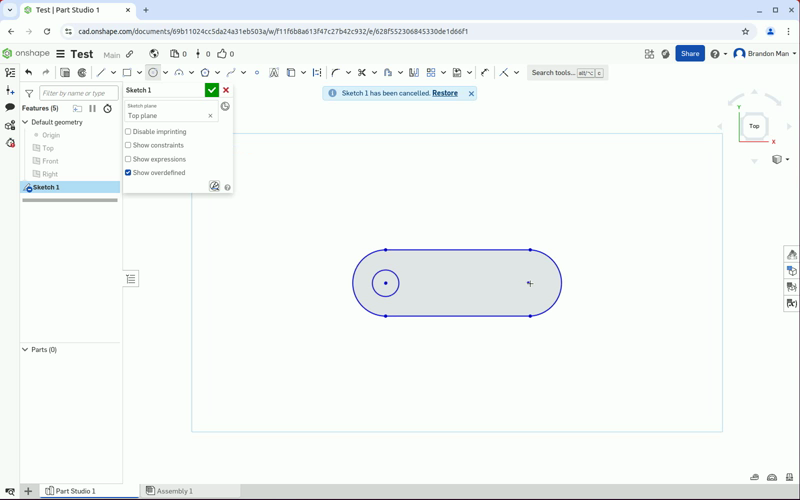
scroll(6)
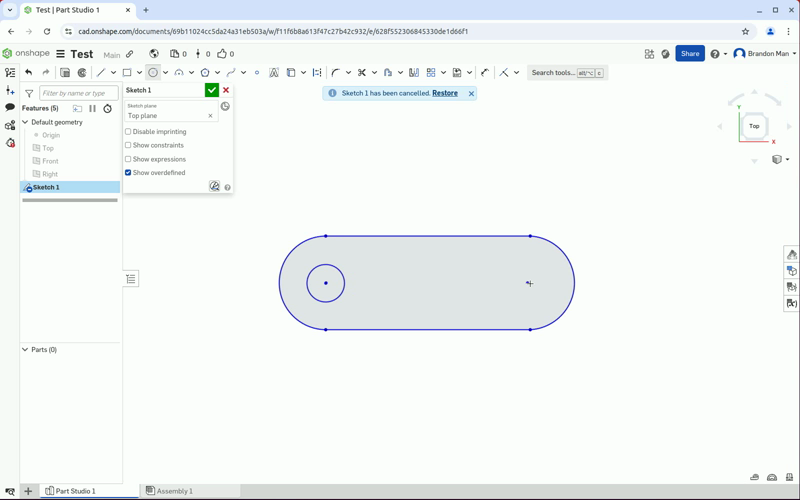
scroll(6)
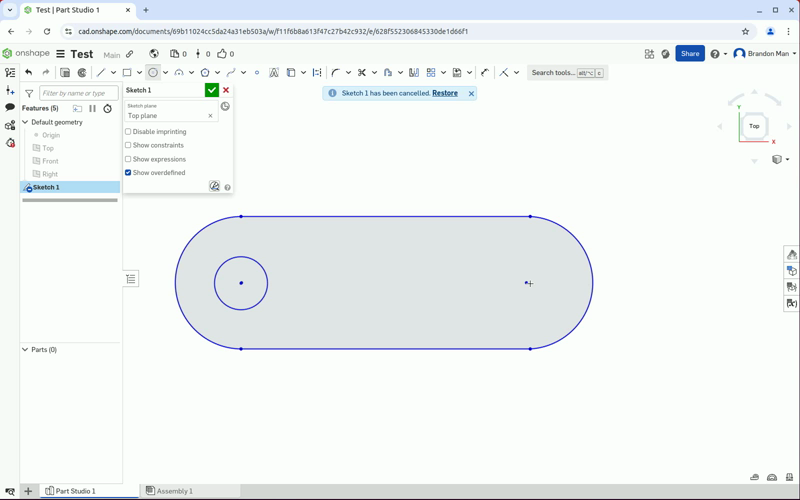
scroll(6)
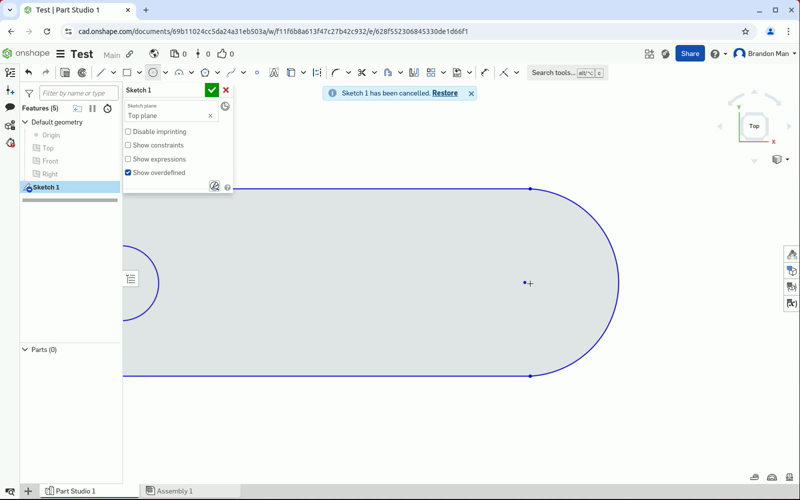
scroll(6)
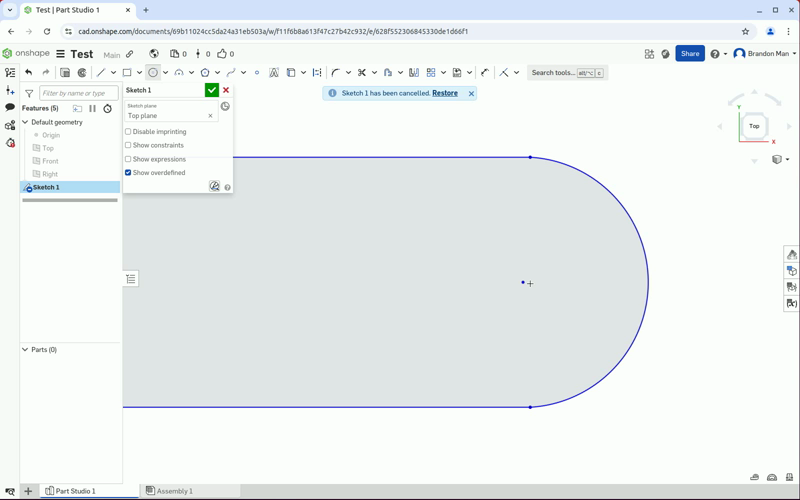
scroll(6)
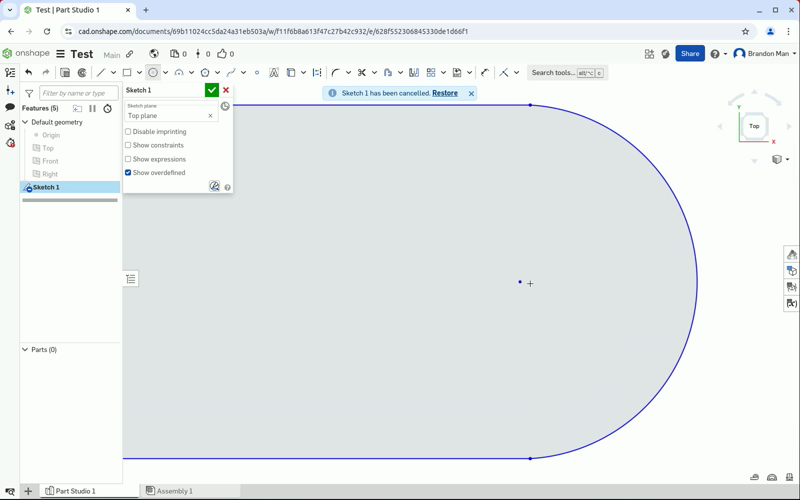
scroll(6)
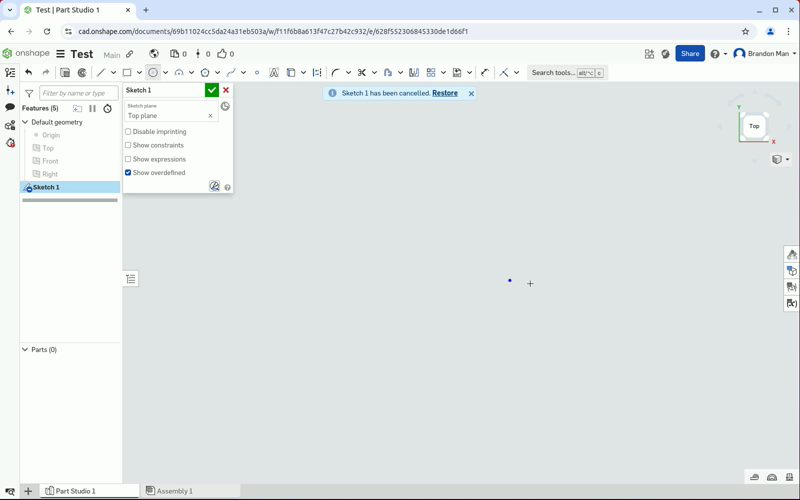
click(530, 283)
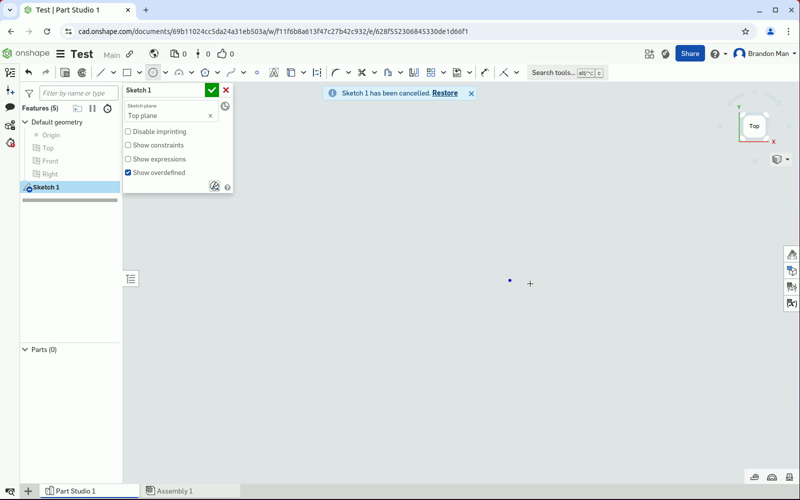
scroll(-6)
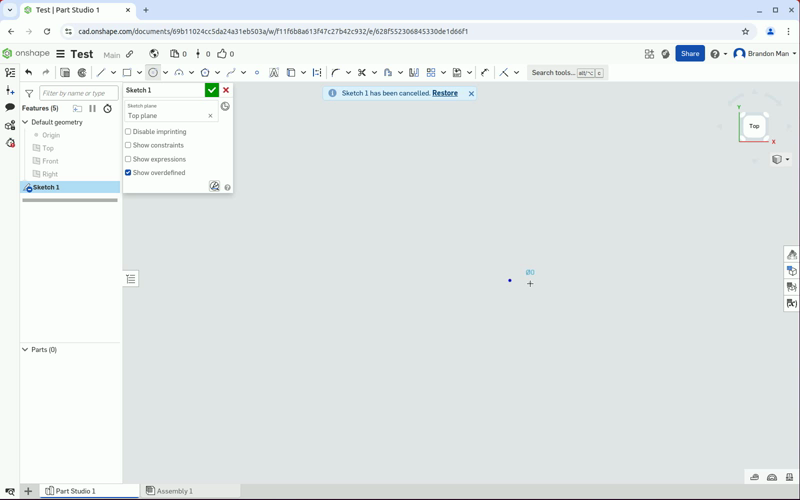
scroll(-6)
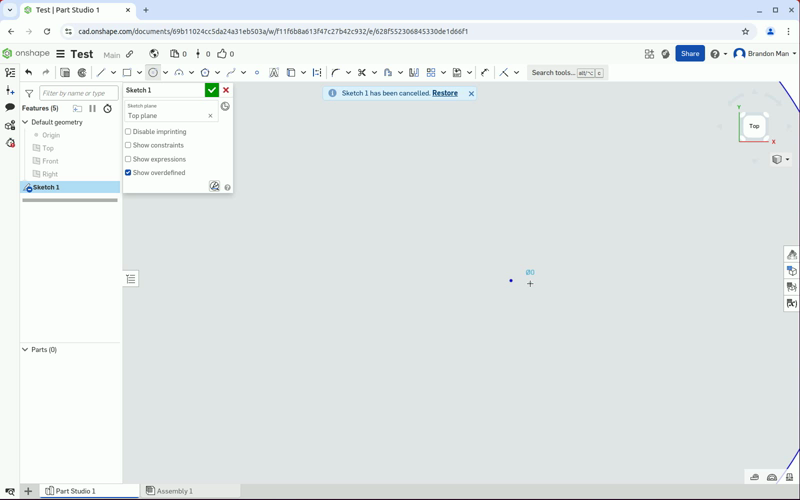
scroll(-6)
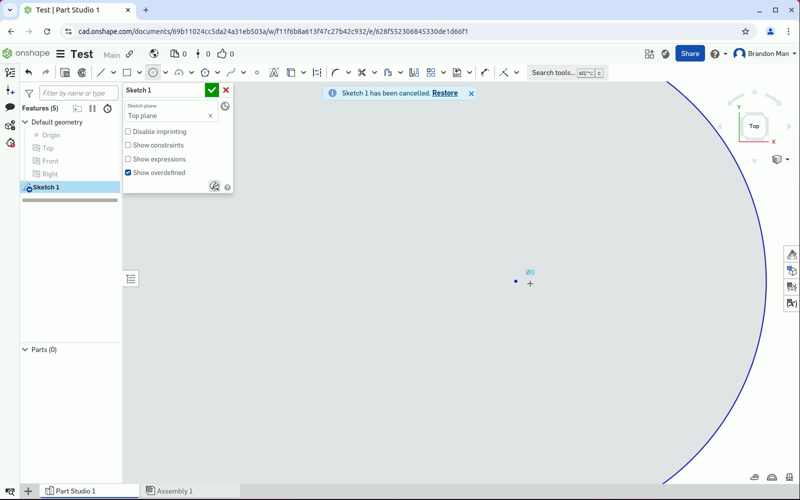
scroll(-6)
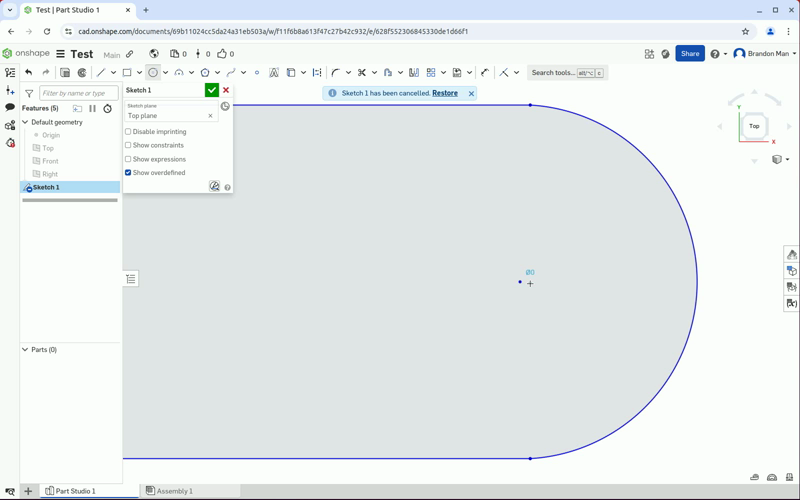
scroll(-6)
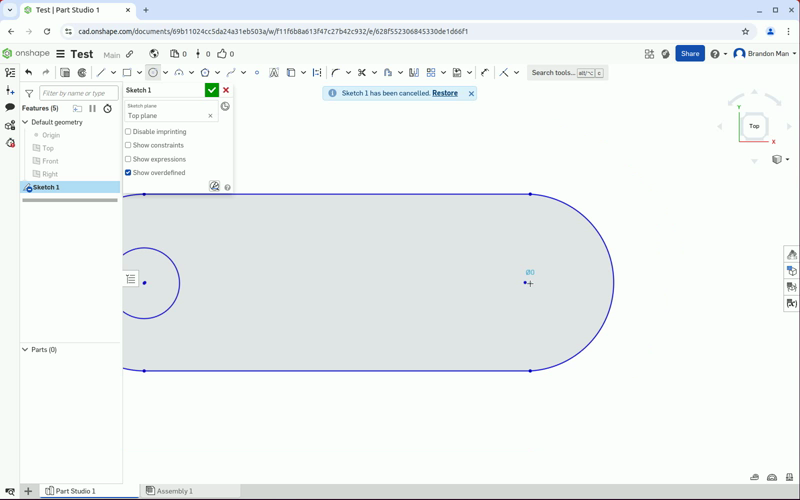
scroll(-6)
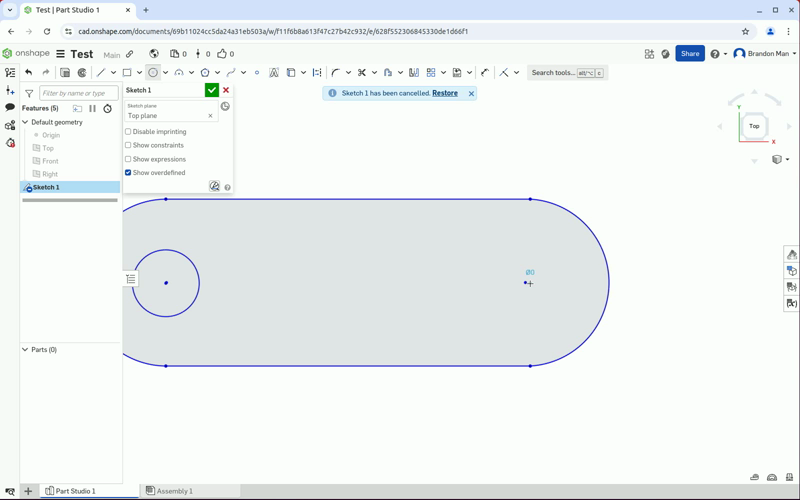
scroll(-6)
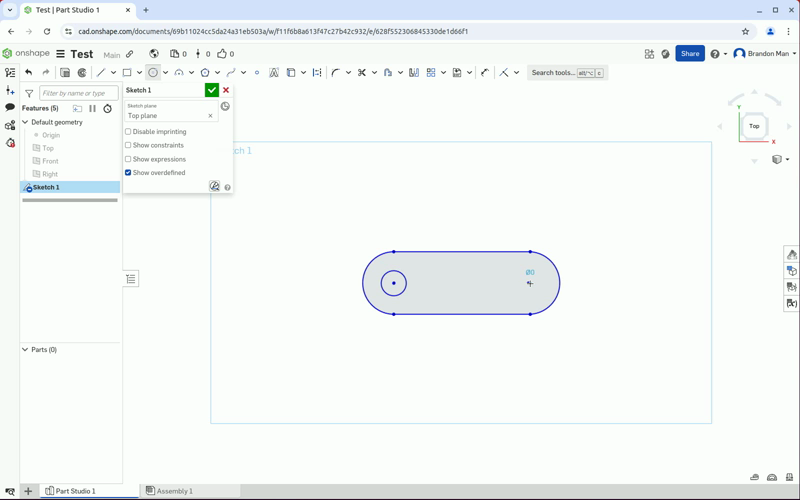
key_up(shift)
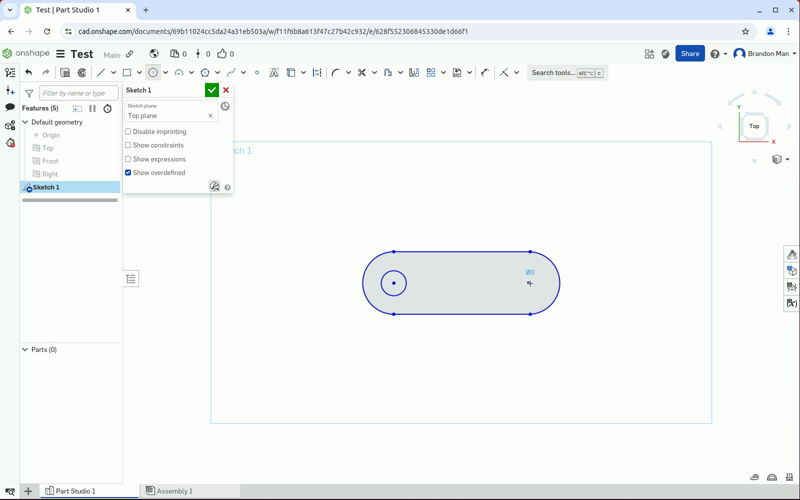
mouse_move(542, 283)
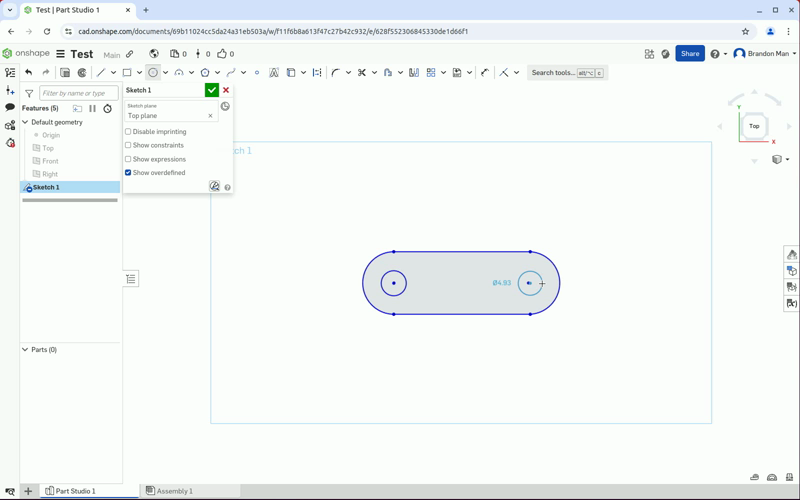
click(542, 283)
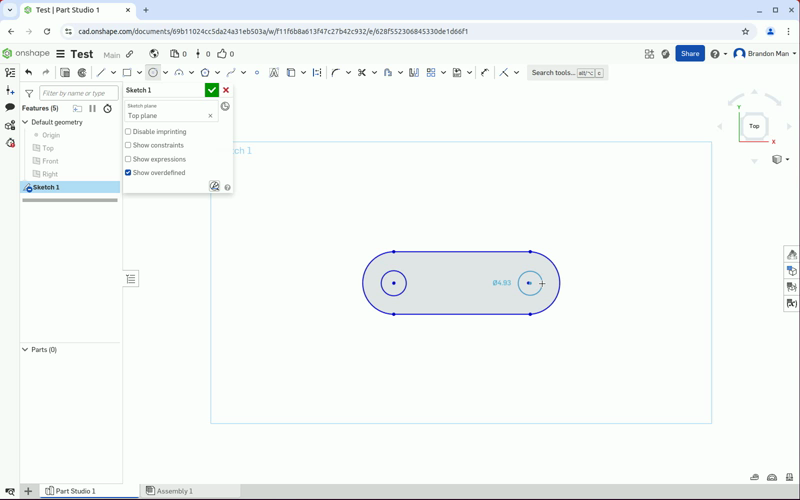
key(esc)
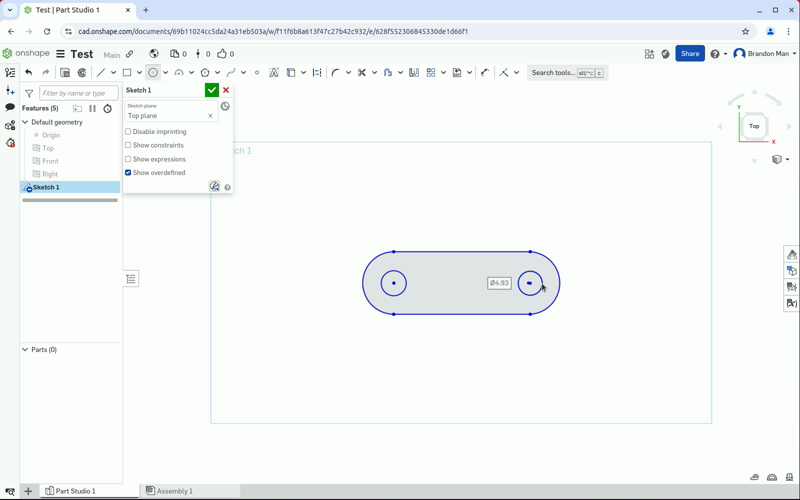
mouse_move(418, 267)
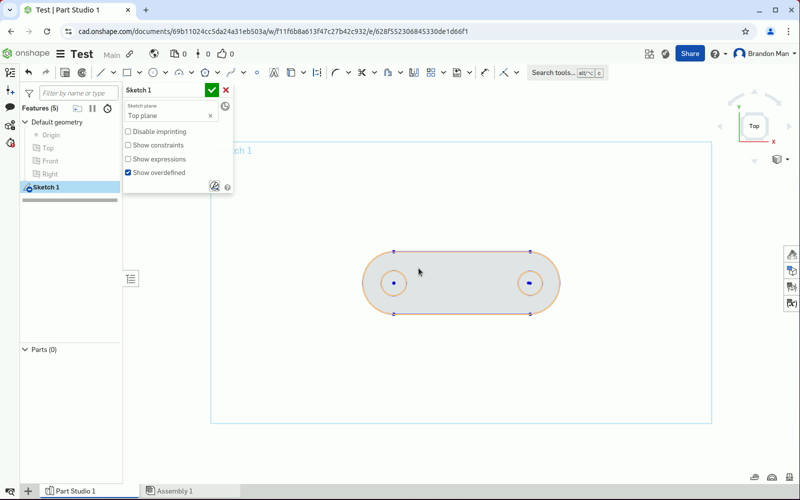
click(418, 267)
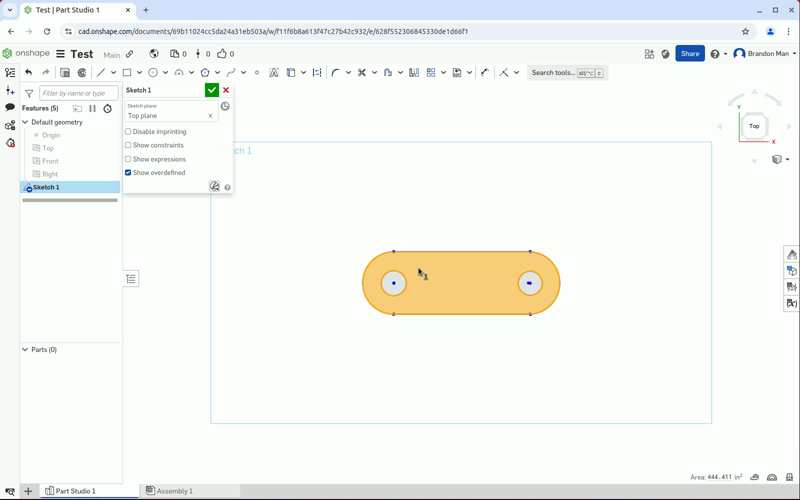
mouse_move(73, 352)
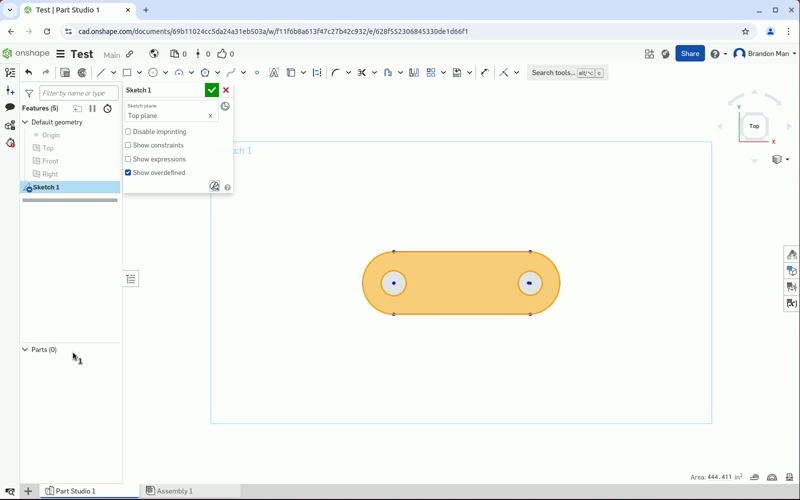
key(shift+y)
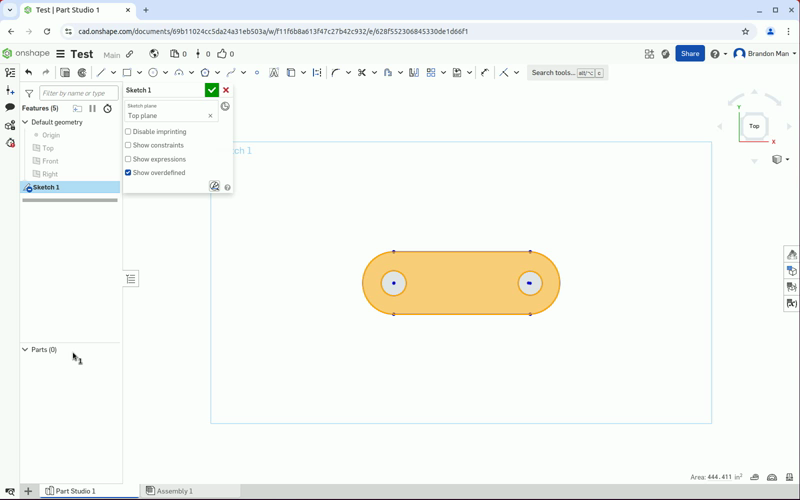
key(shift+e)
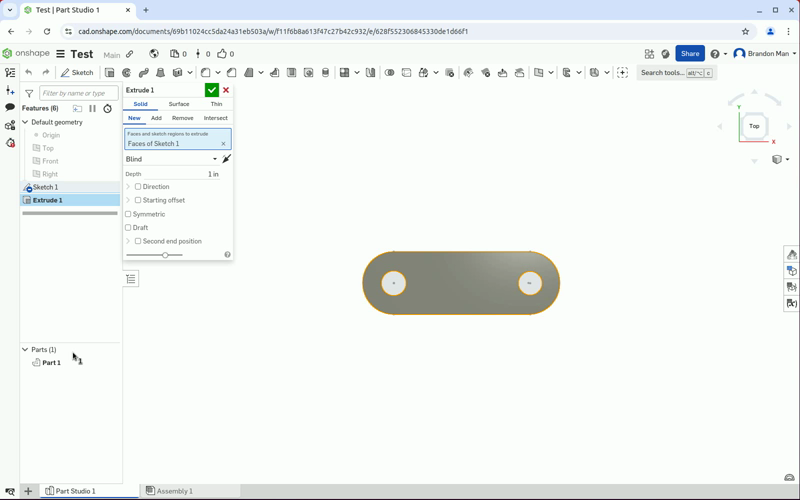
mouse_move(143, 106)
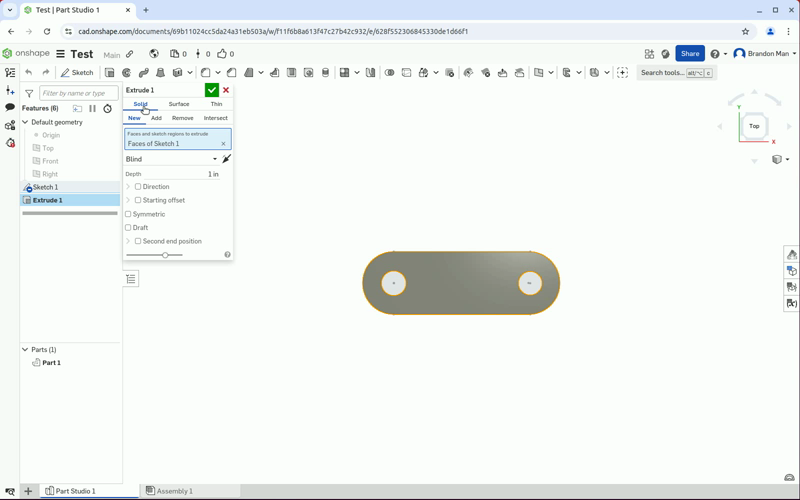
click(143, 106)
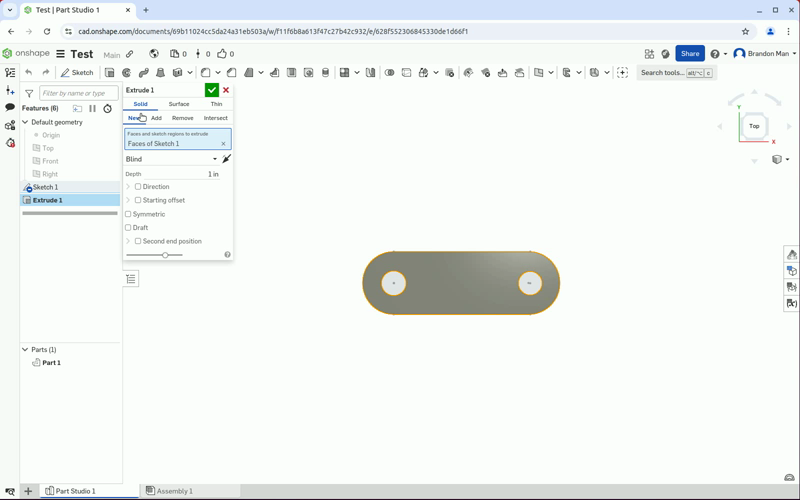
mouse_move(137, 120)
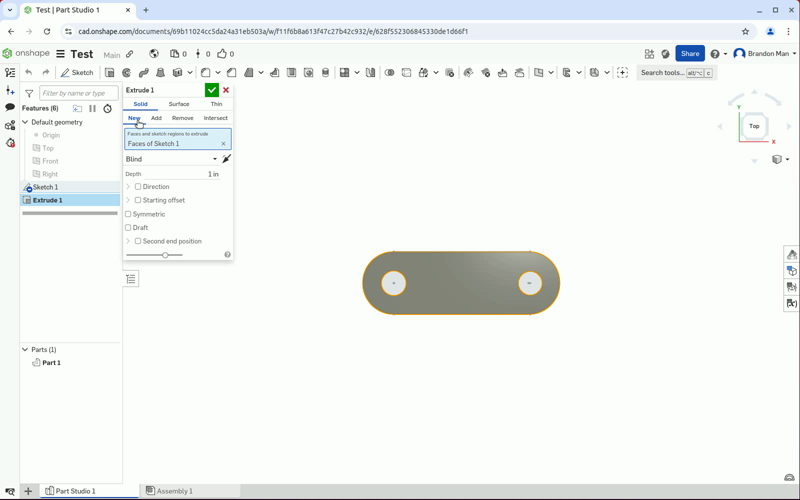
click(137, 120)
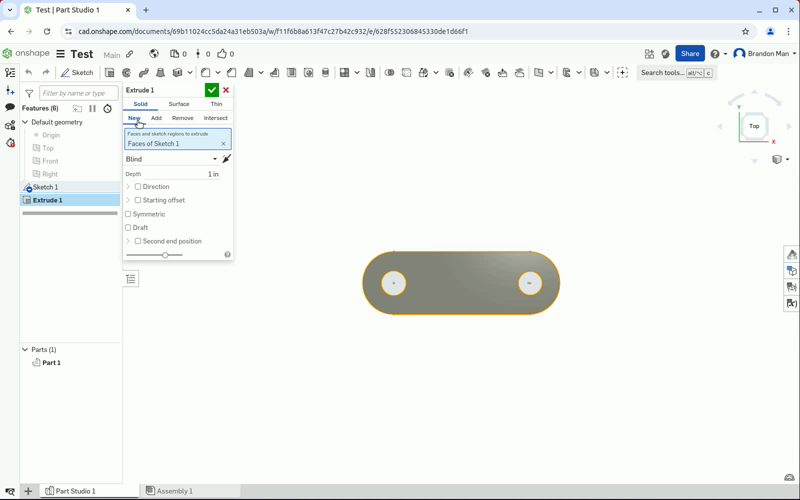
key(tab, 4)
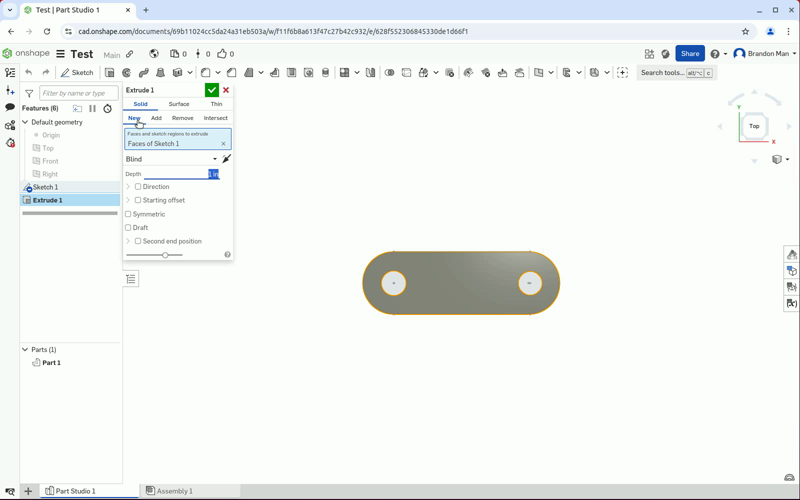
text(-19.738)
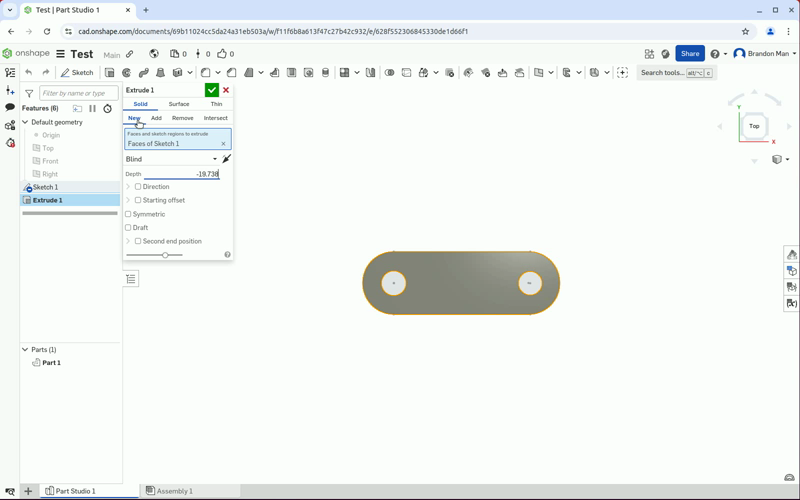
key(enter)
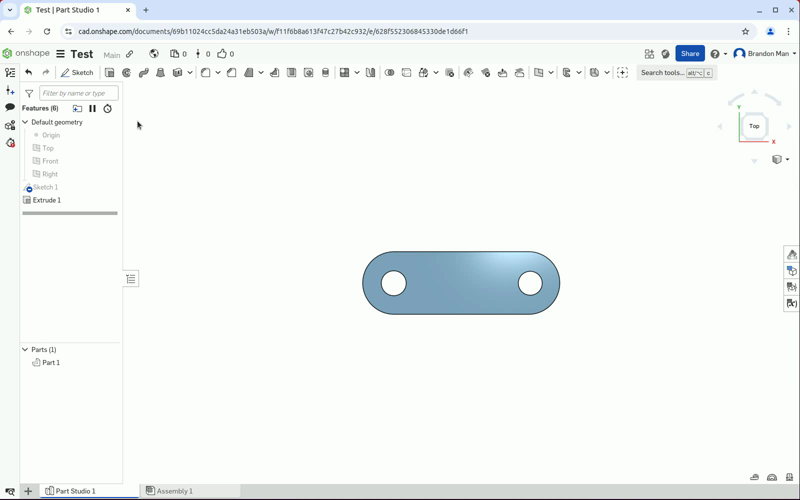
key(shift+h)
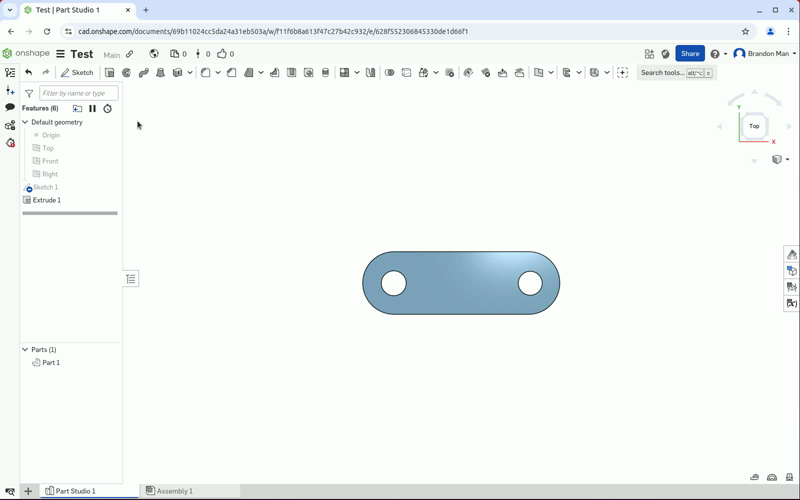
key(shift+h)
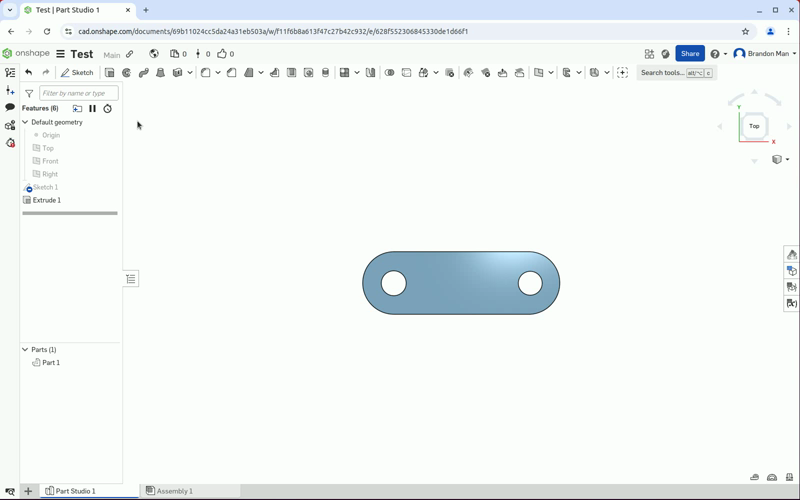
mouse_move(73, 189)
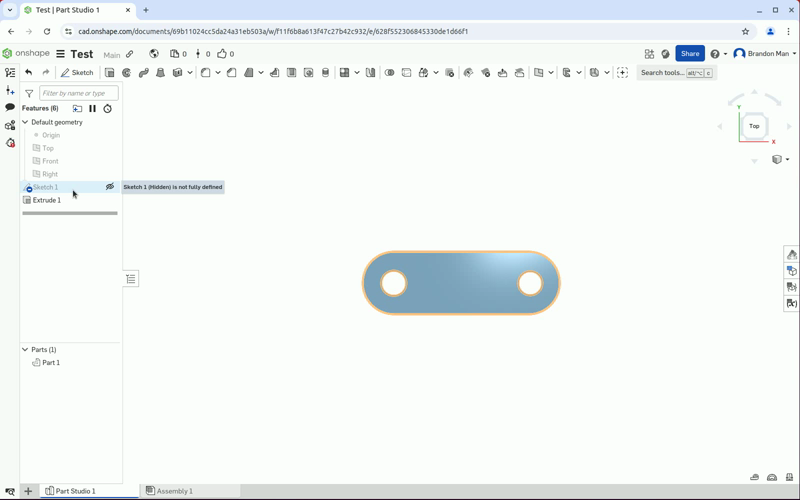
click(73, 189)
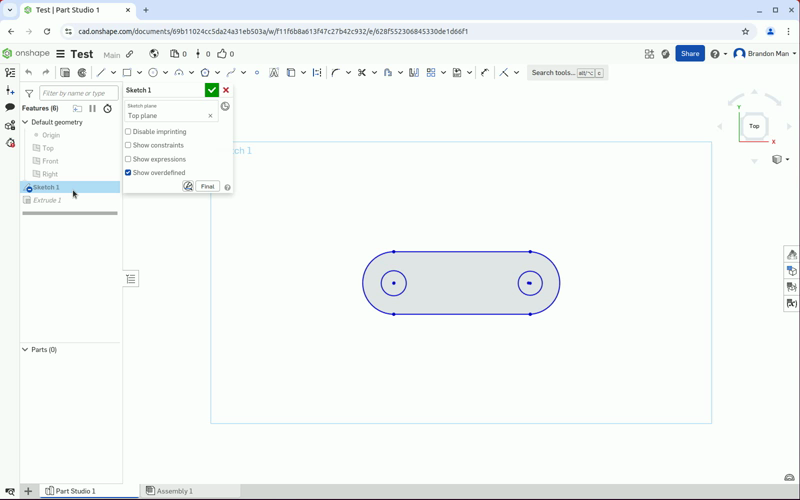
mouse_move(229, 92)
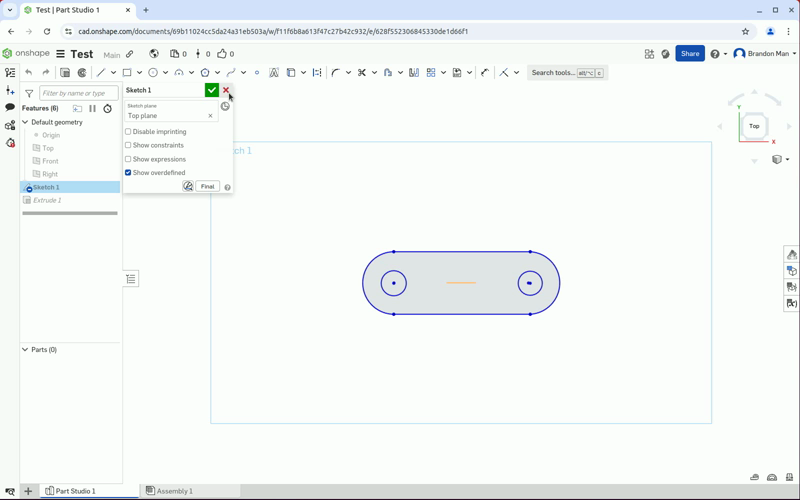
click(229, 92)
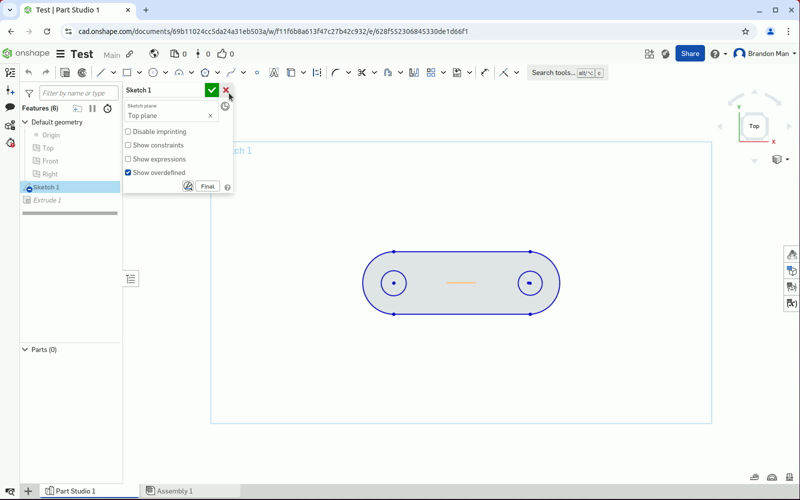
key(shift+s)
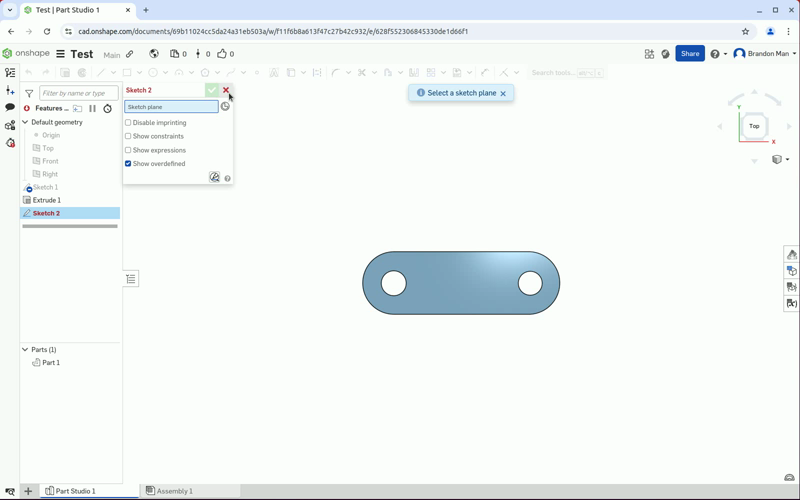
mouse_move(73, 150)
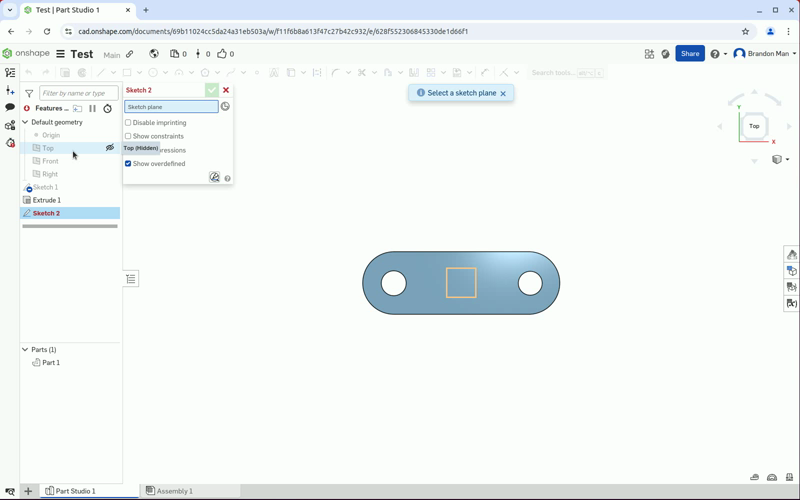
click(73, 150)
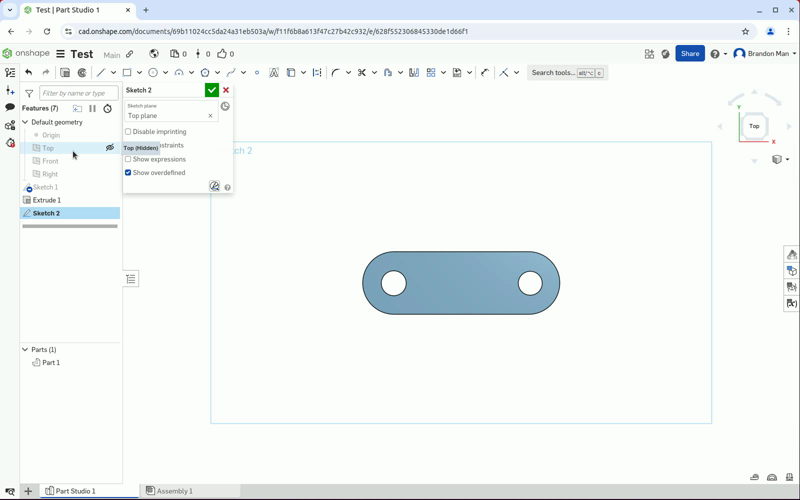
mouse_move(73, 352)
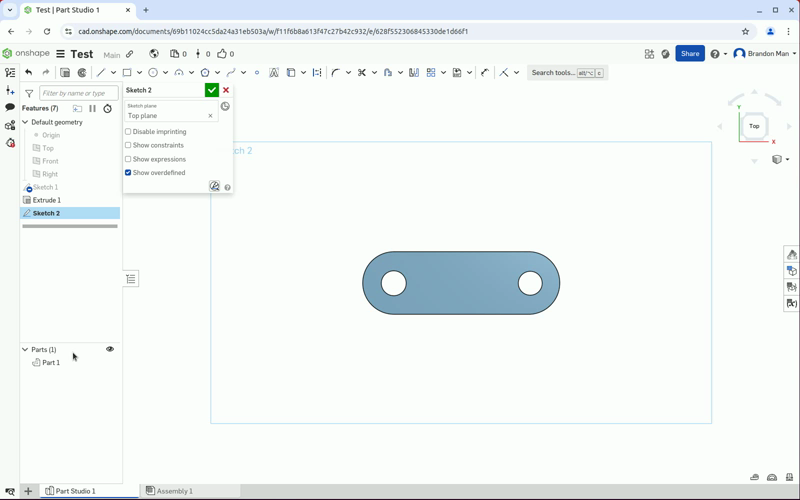
key(y)
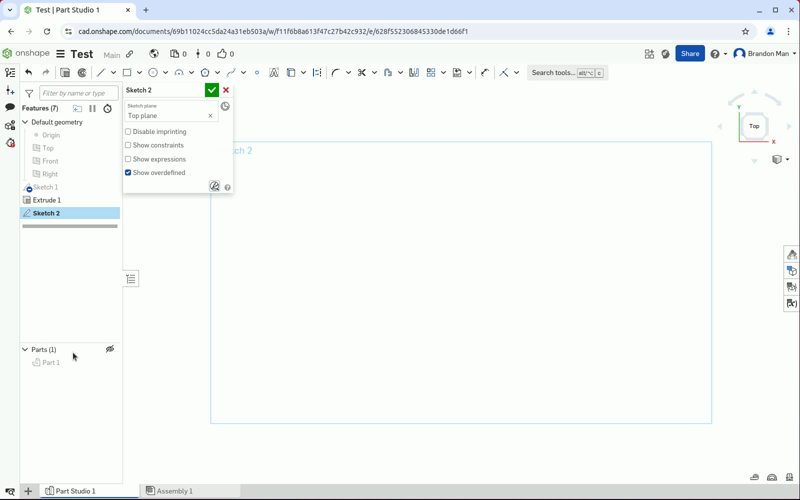
key(c)
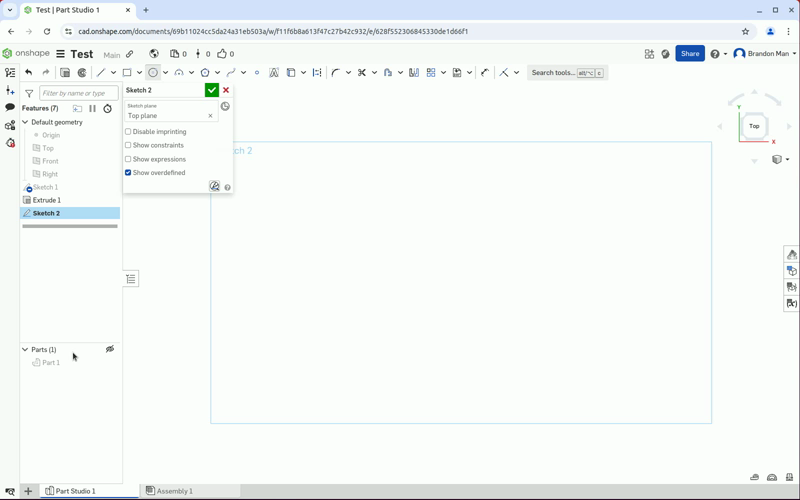
key_down(shift)
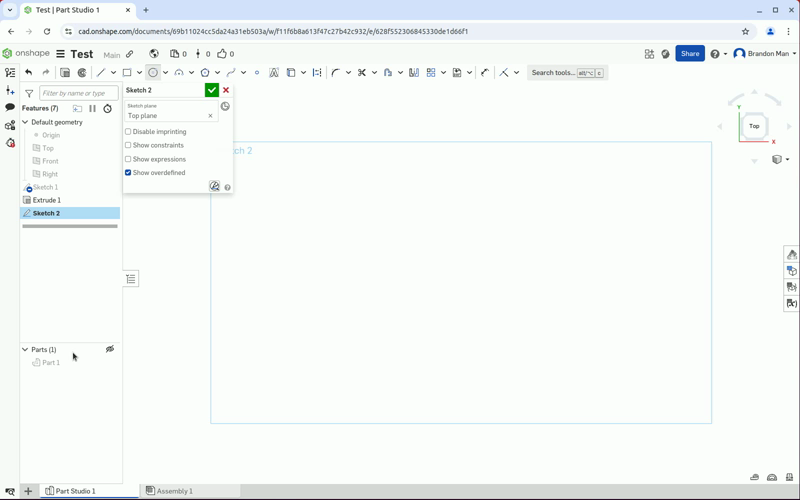
mouse_move(531, 282)
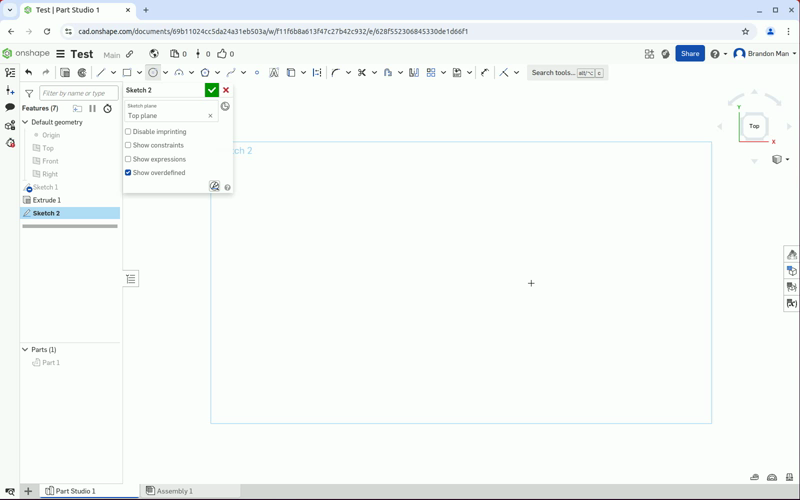
click(531, 282)
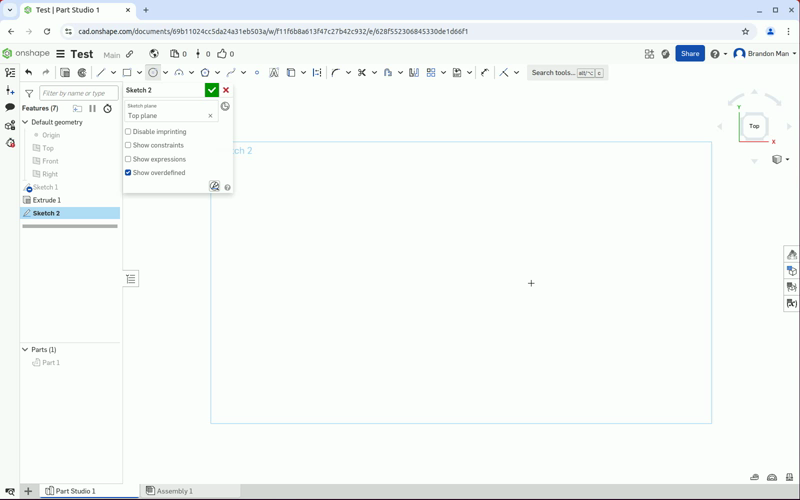
key_up(shift)
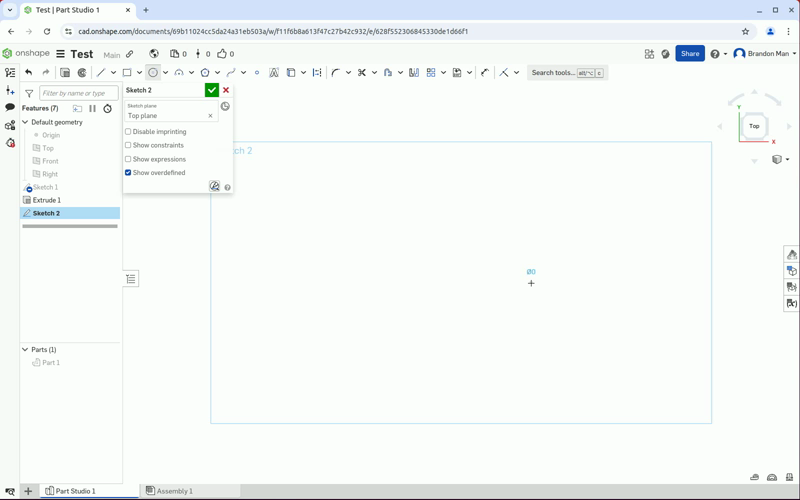
mouse_move(543, 282)
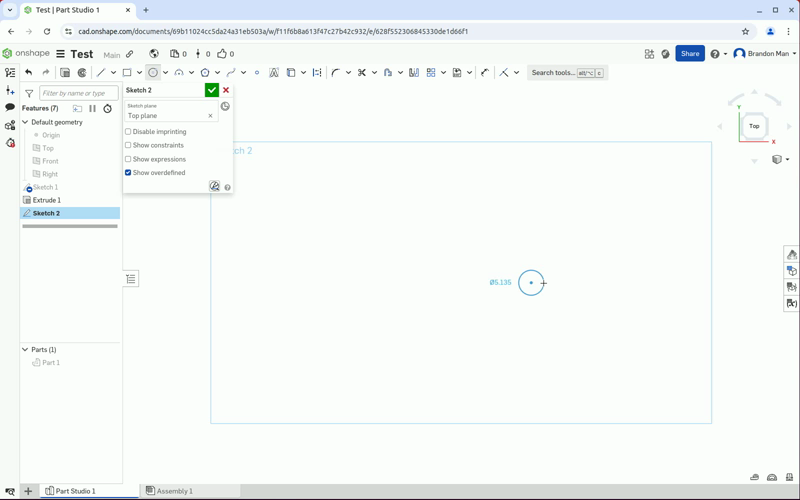
click(543, 282)
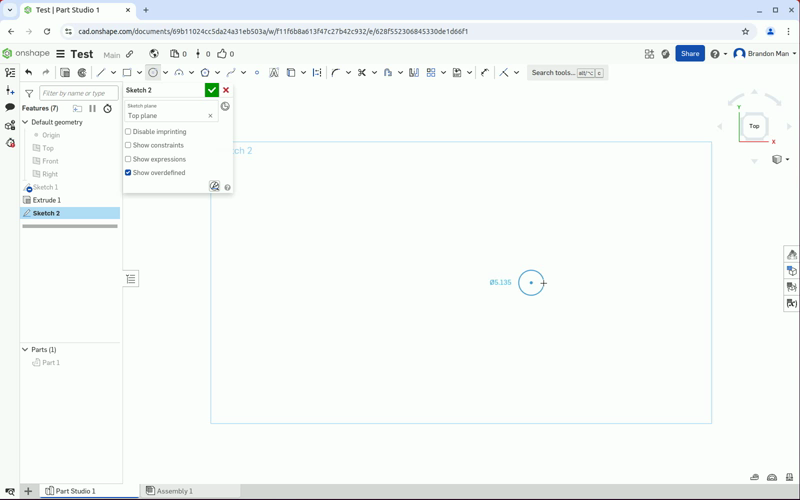
key(esc)
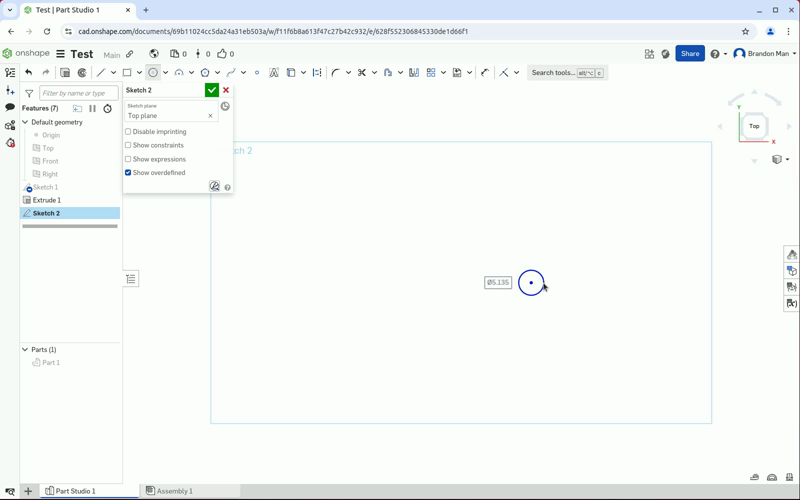
mouse_move(526, 283)
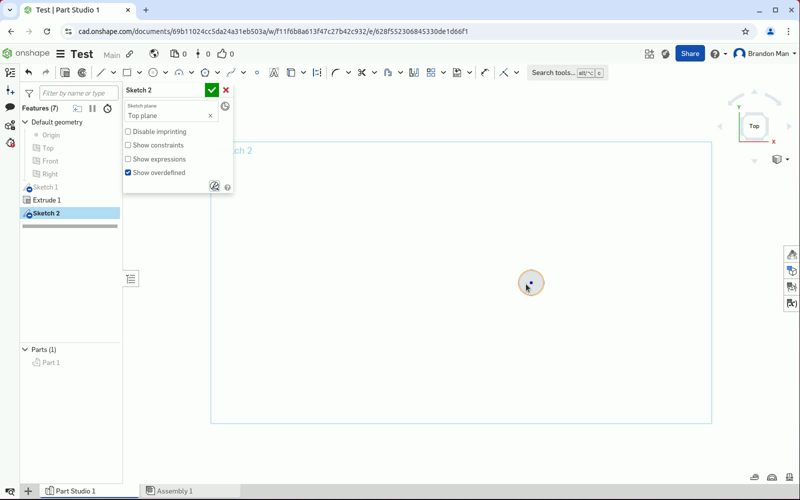
scroll(6)
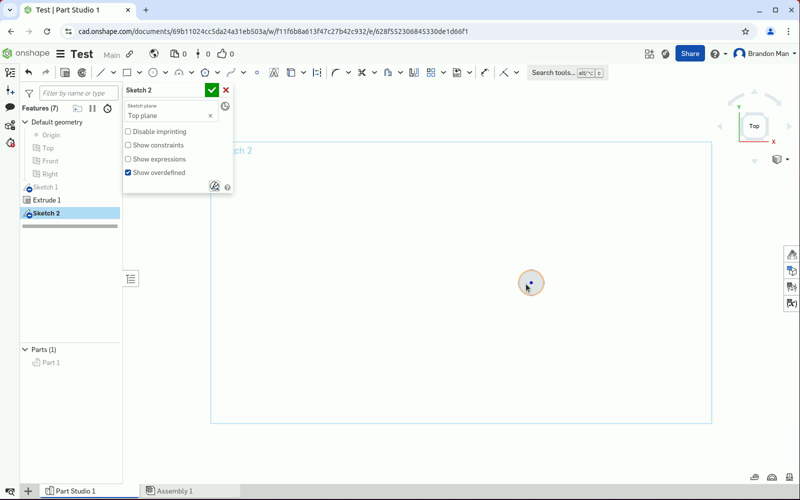
scroll(6)
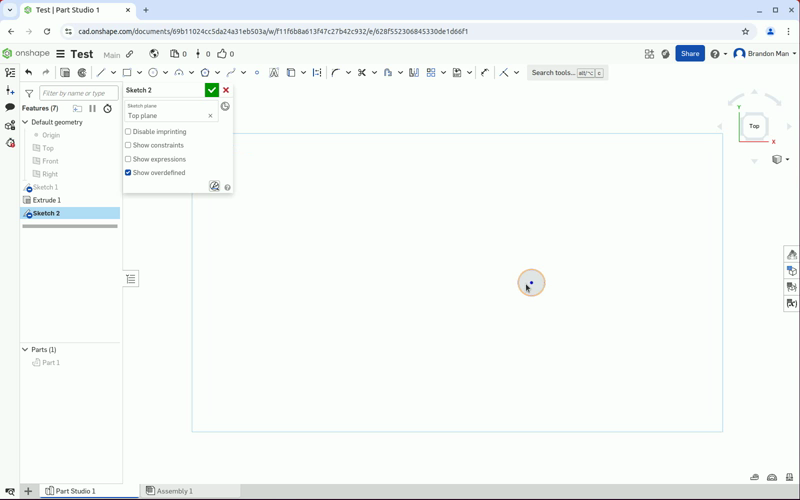
scroll(6)
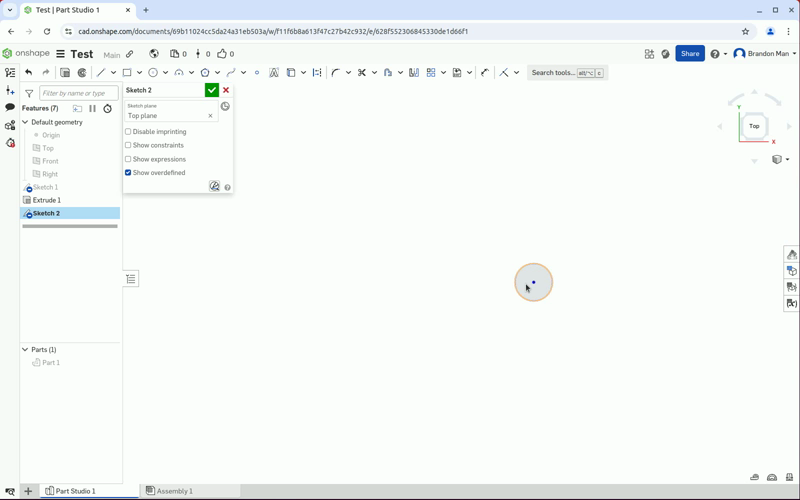
scroll(6)
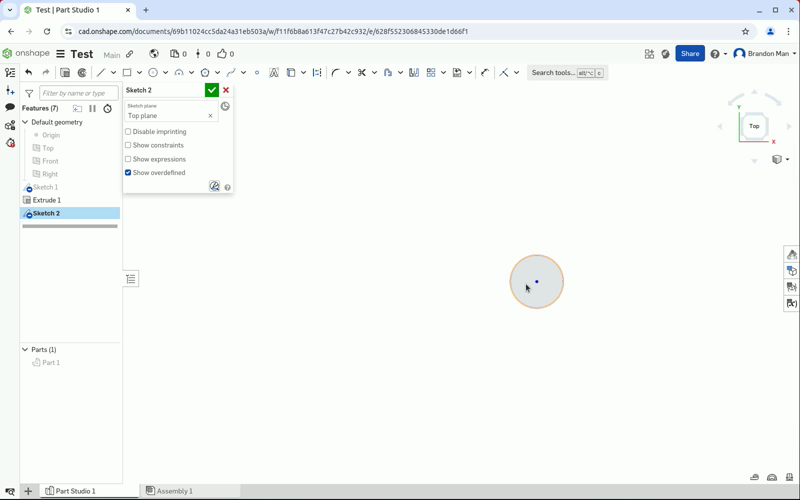
scroll(6)
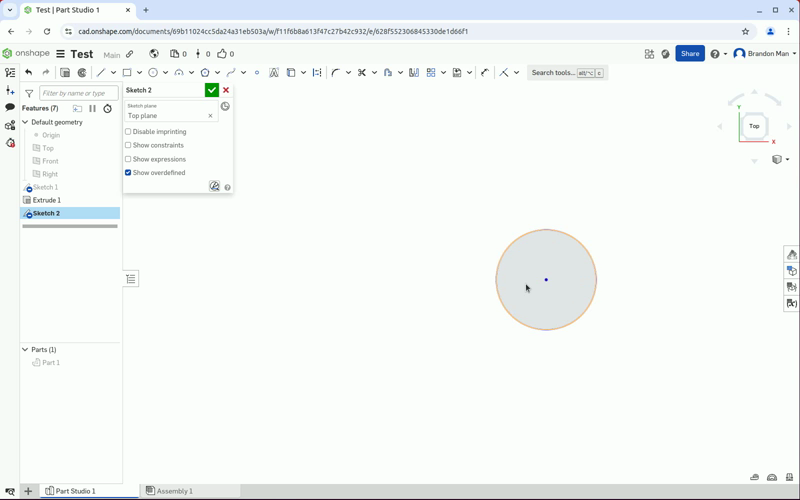
scroll(6)
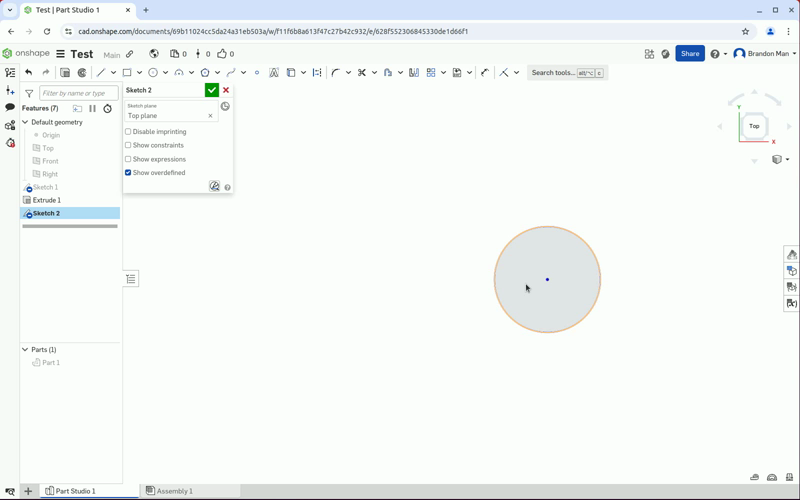
scroll(6)
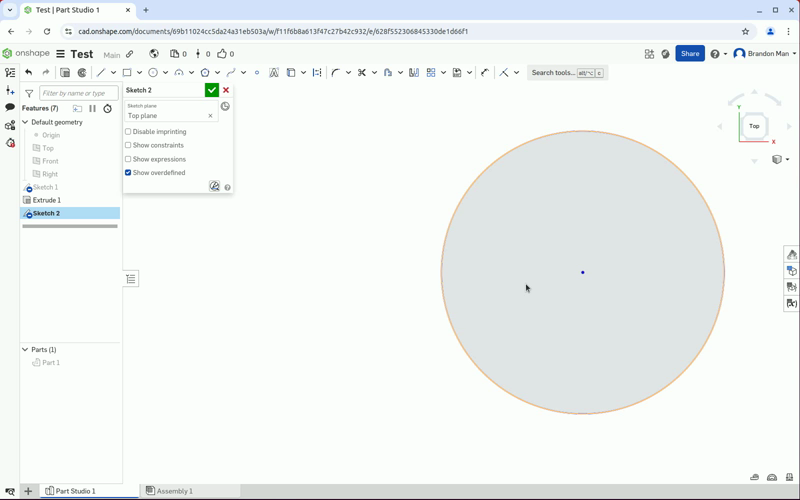
click(526, 283)
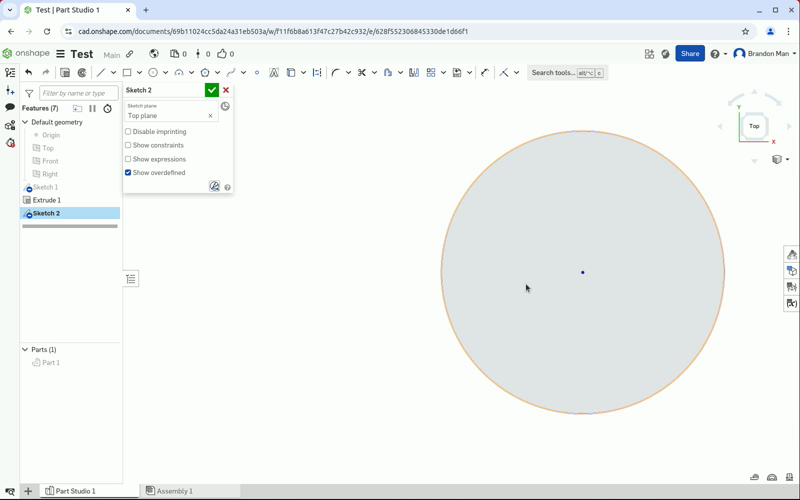
scroll(-6)
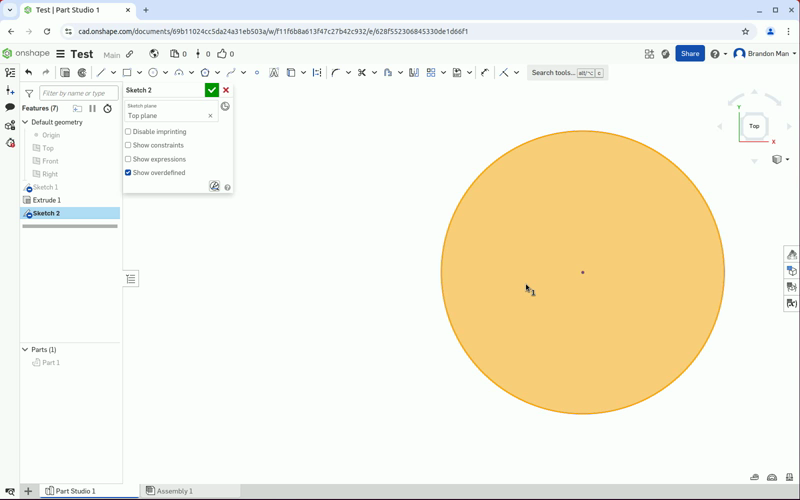
scroll(-6)
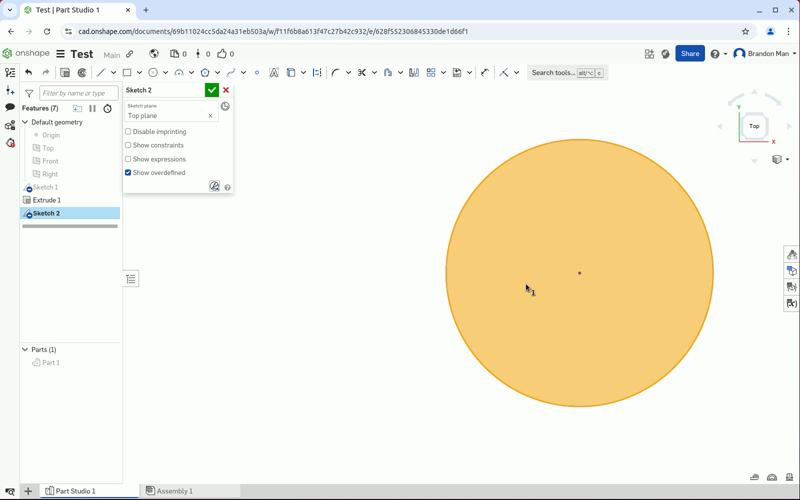
scroll(-6)
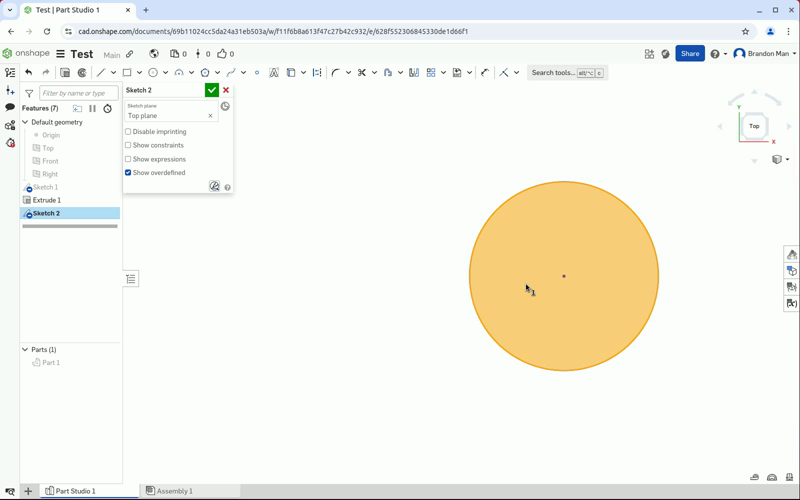
scroll(-6)
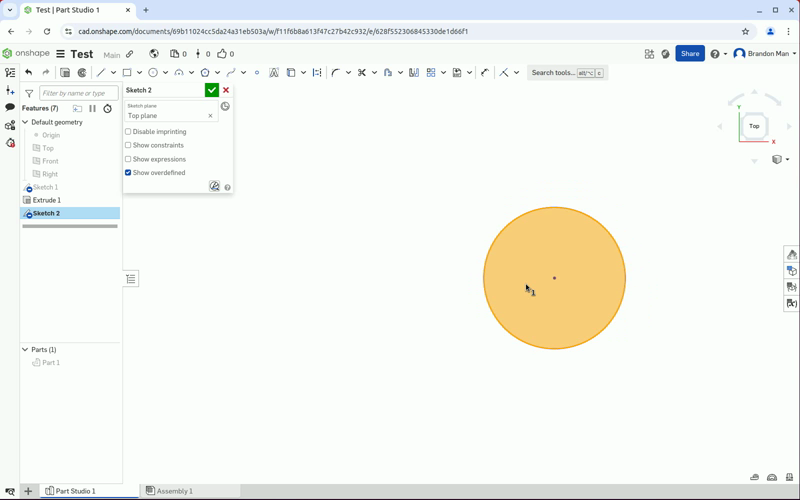
scroll(-6)
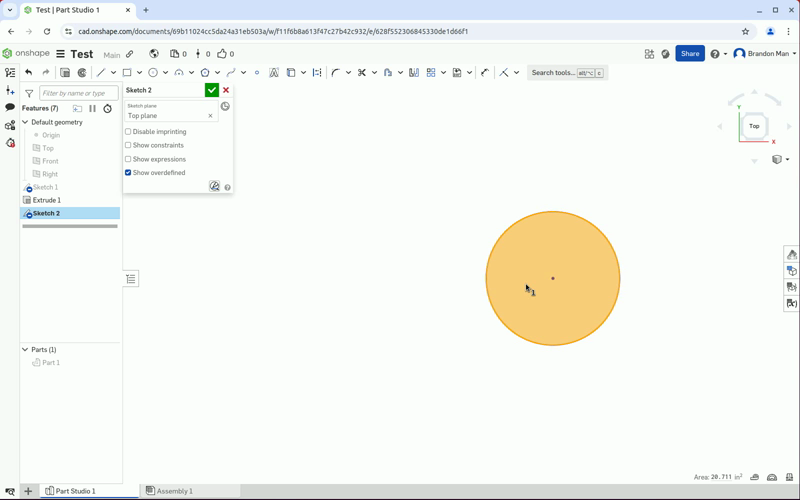
scroll(-6)
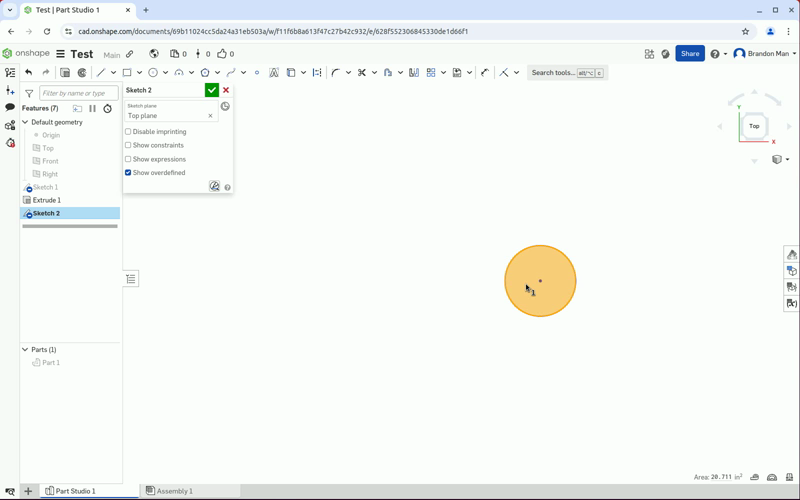
scroll(-6)
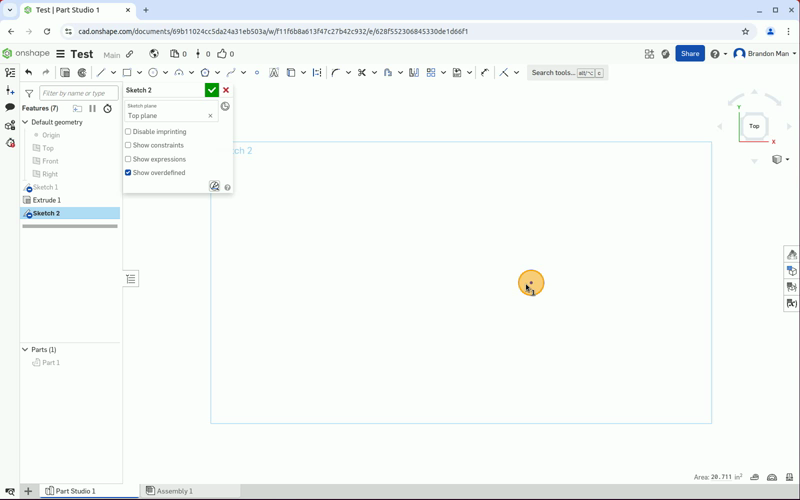
mouse_move(73, 352)
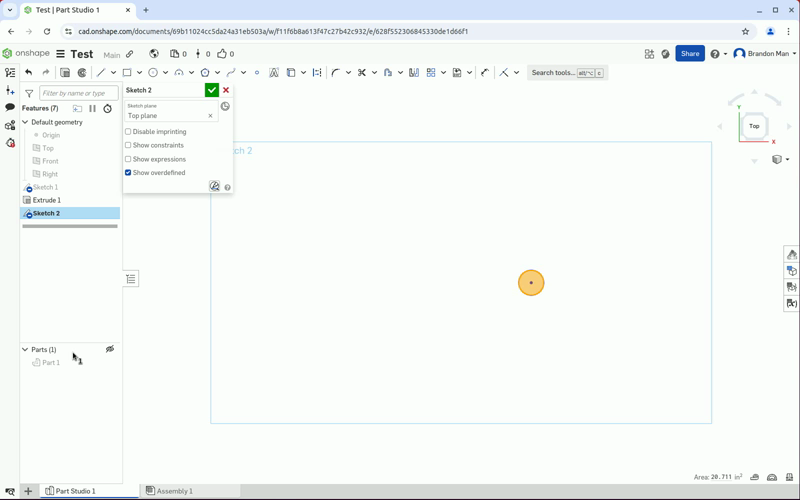
key(shift+y)
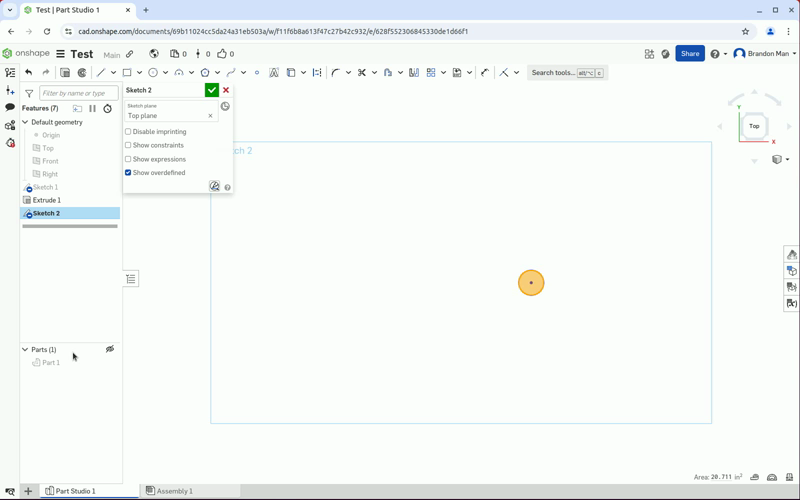
key(shift+e)
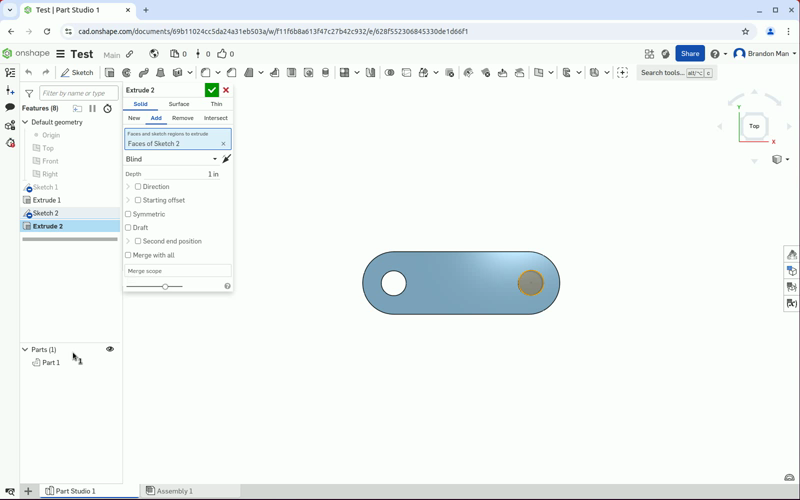
mouse_move(143, 106)
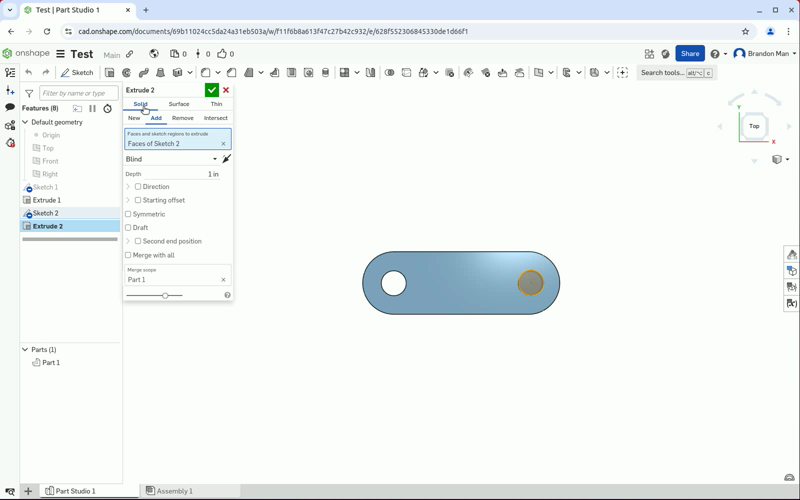
click(143, 106)
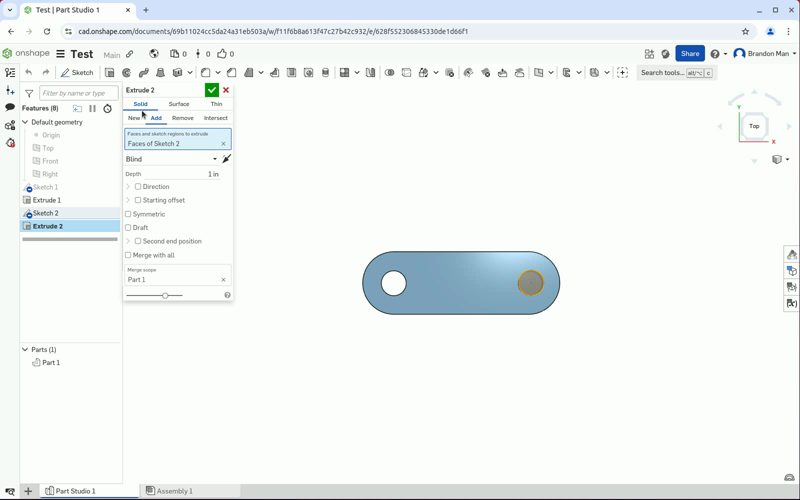
mouse_move(137, 120)
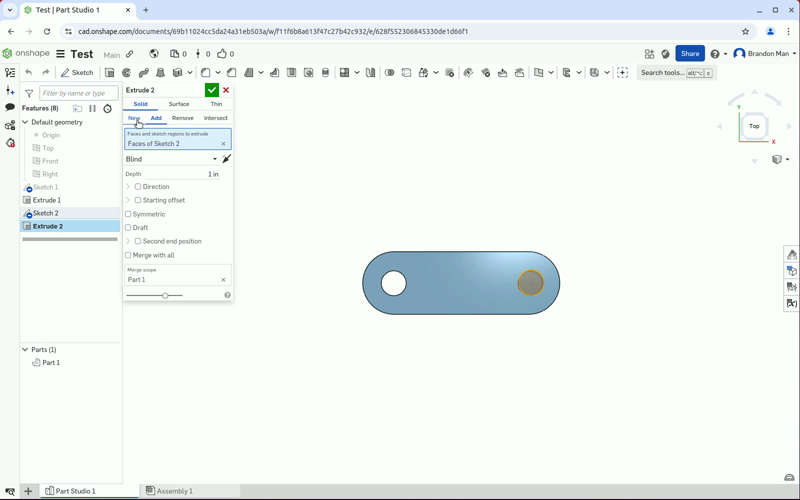
click(137, 120)
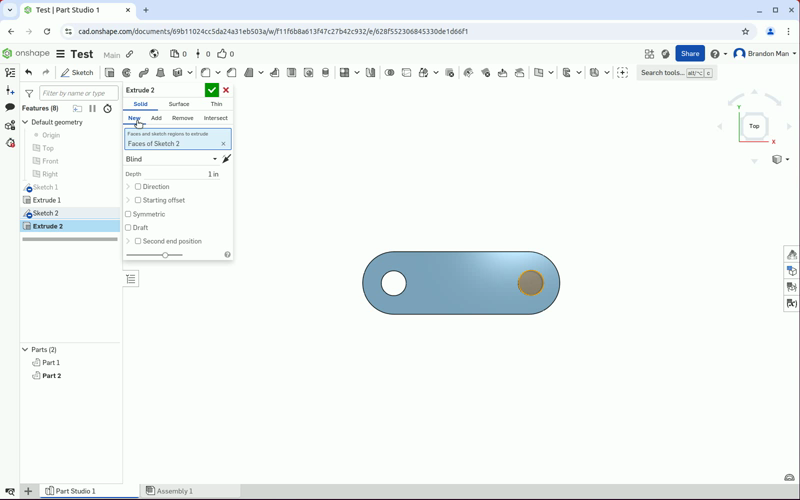
key(tab, 4)
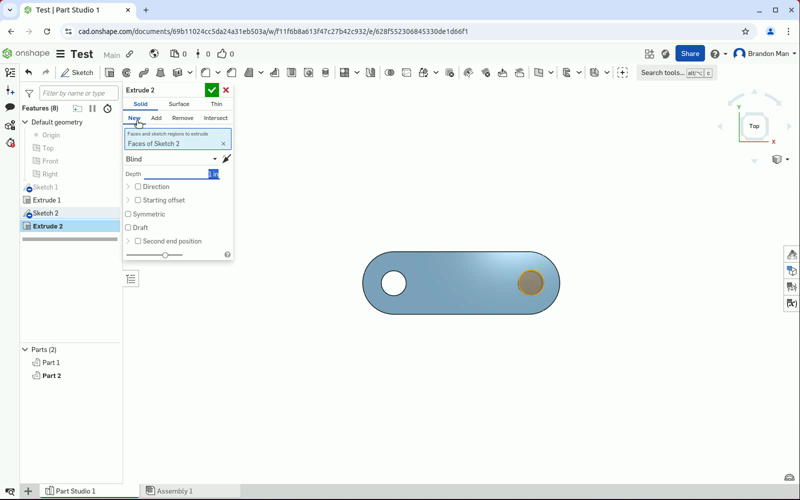
text(-19.738)
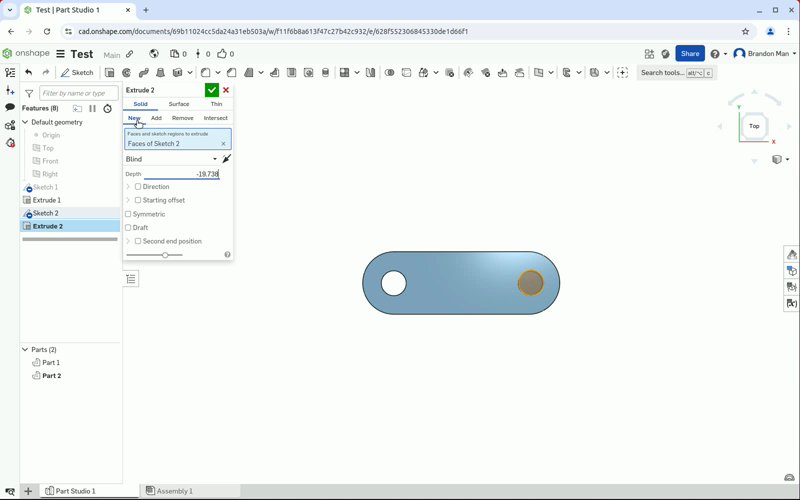
key(enter)
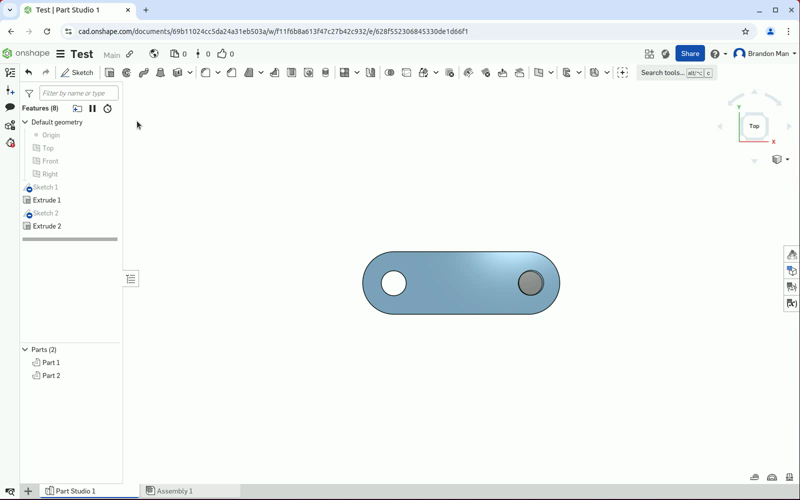
key(shift+h)
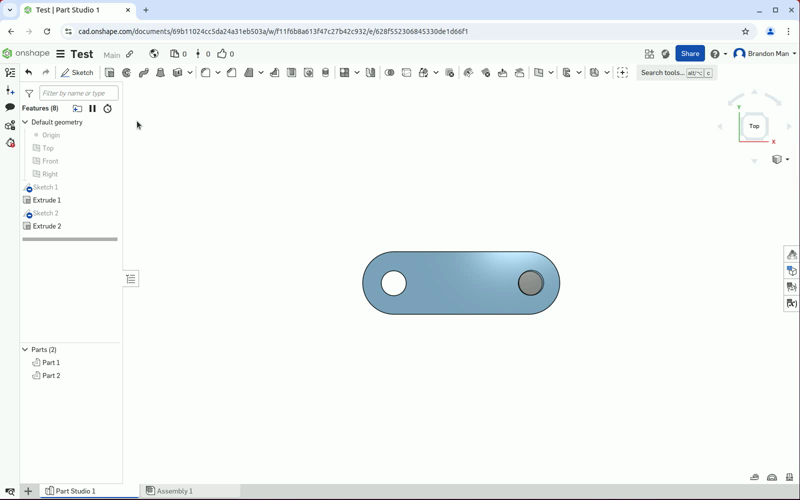
key(shift+h)
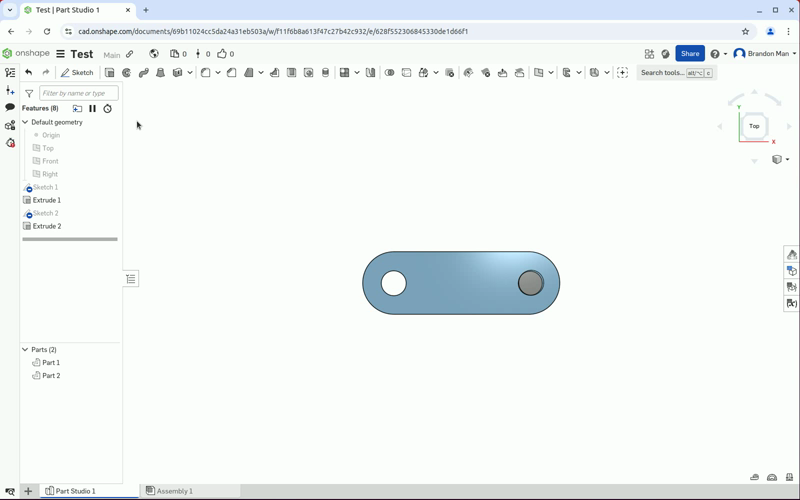
mouse_move(73, 189)
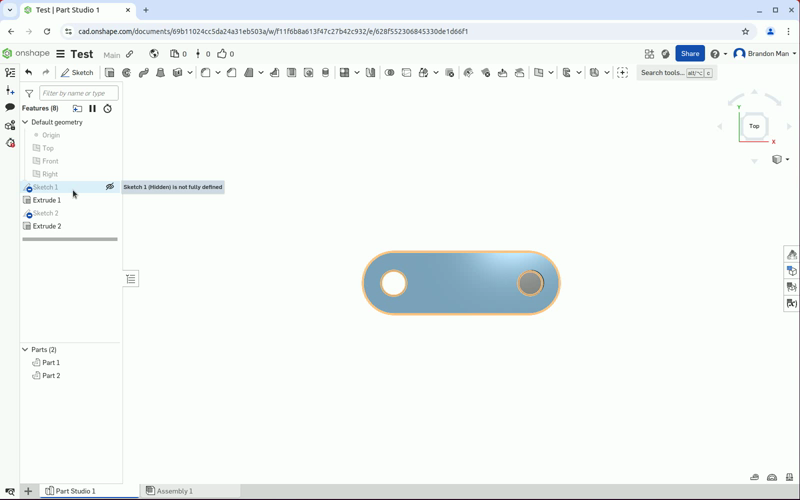
click(73, 189)
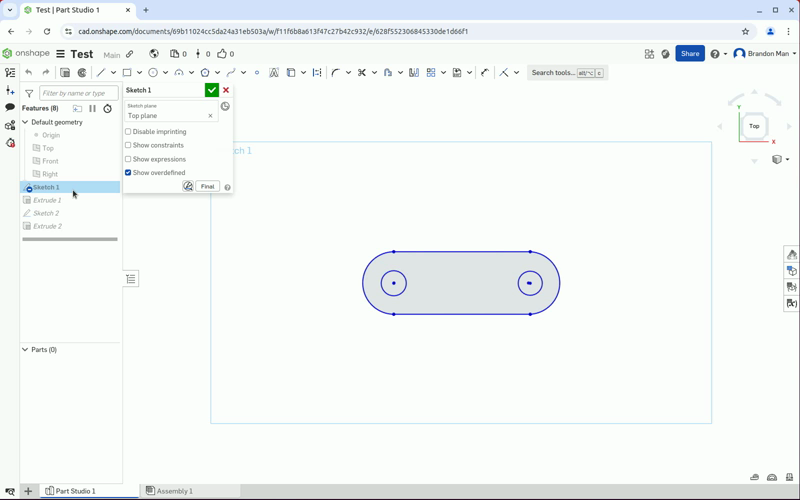
mouse_move(229, 92)
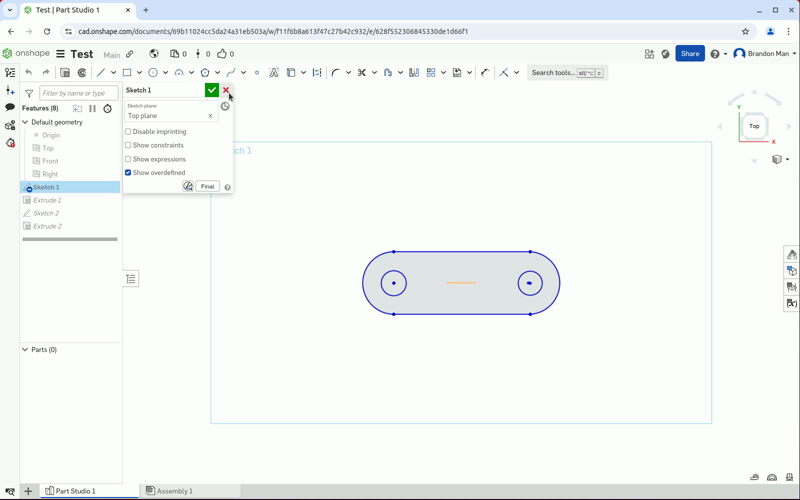
click(229, 92)
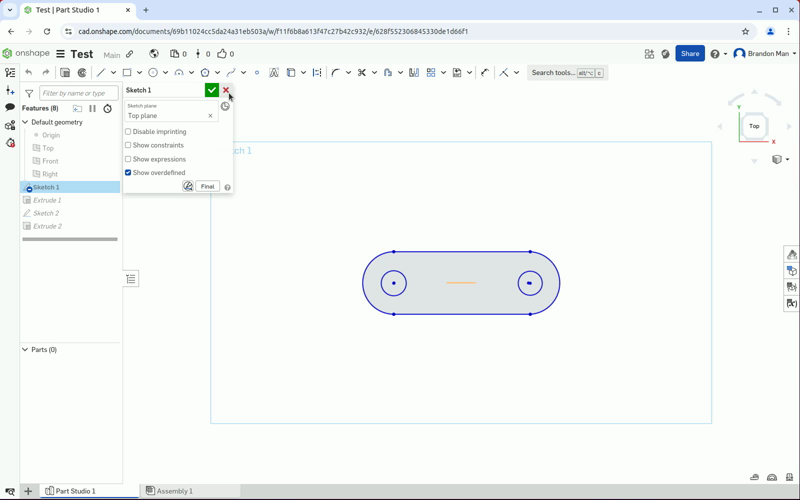
key(shift+s)
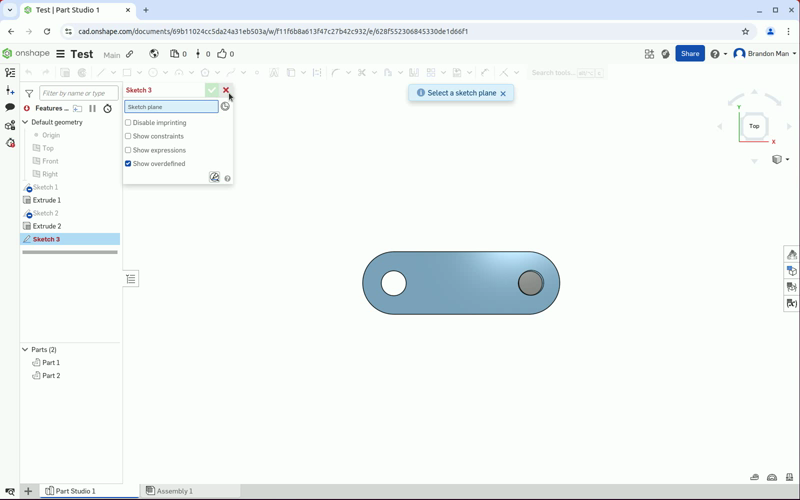
mouse_move(73, 150)
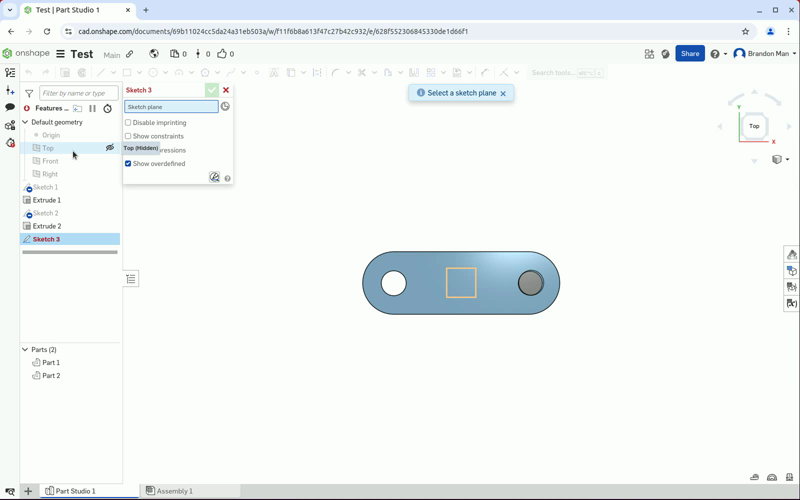
click(73, 150)
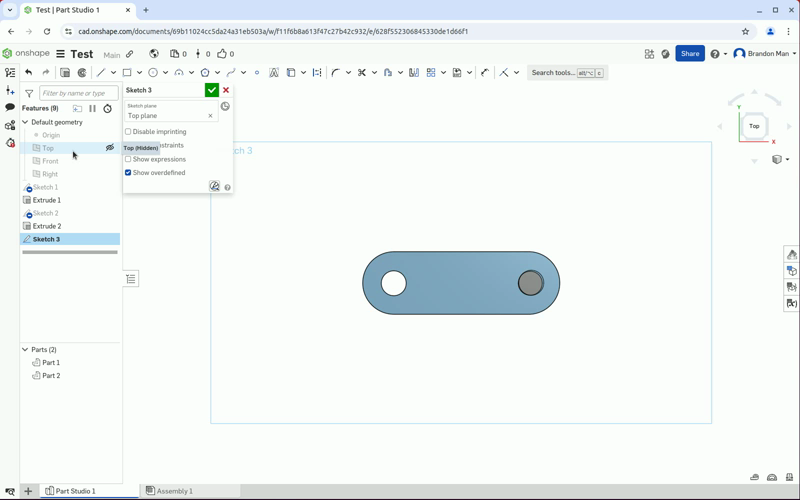
mouse_move(73, 352)
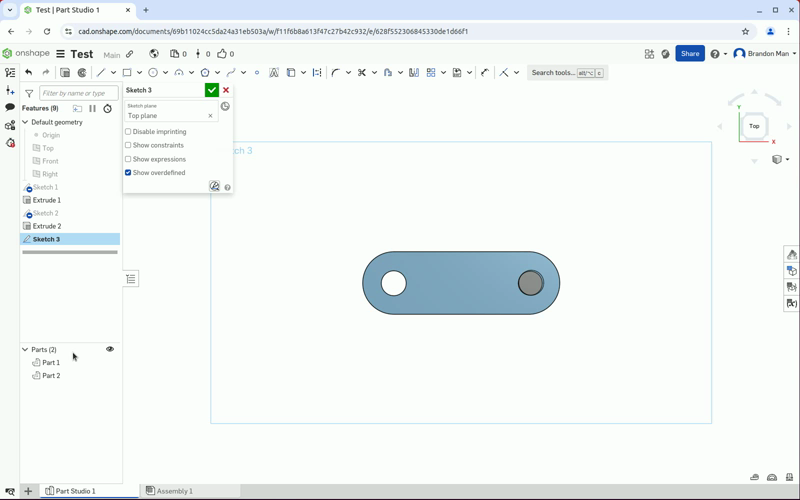
key(y)
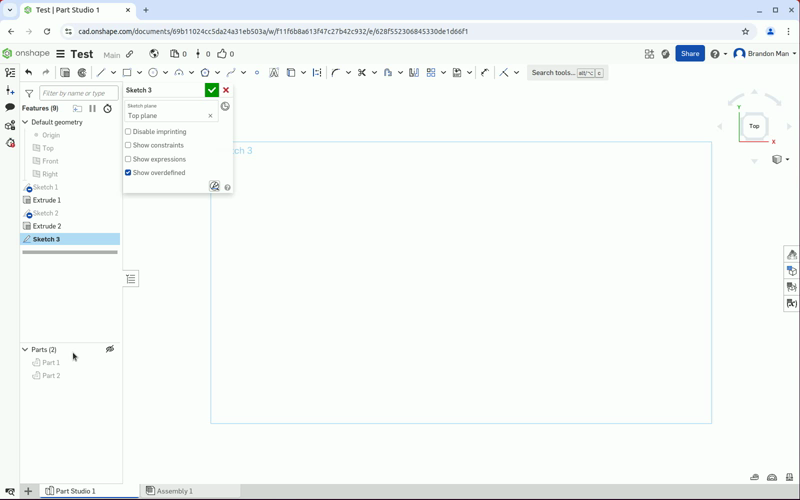
key(c)
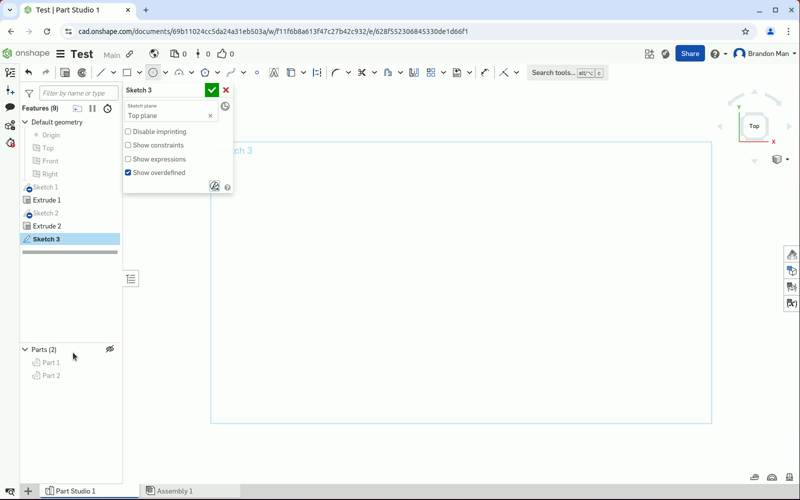
key_down(shift)
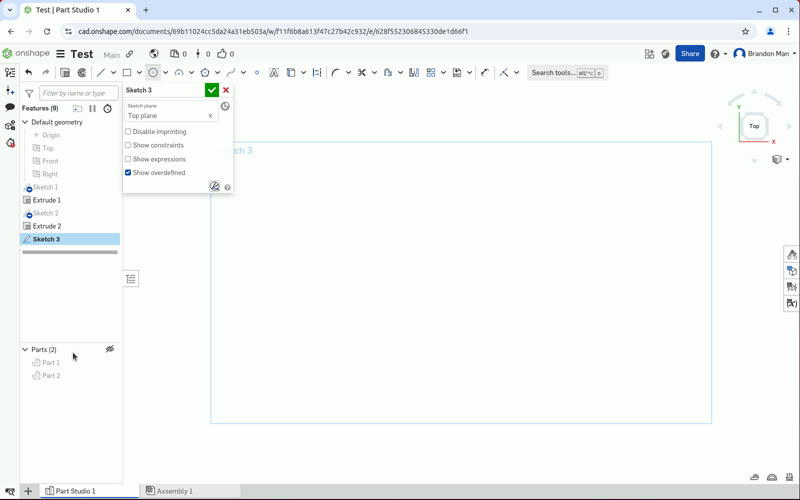
mouse_move(393, 282)
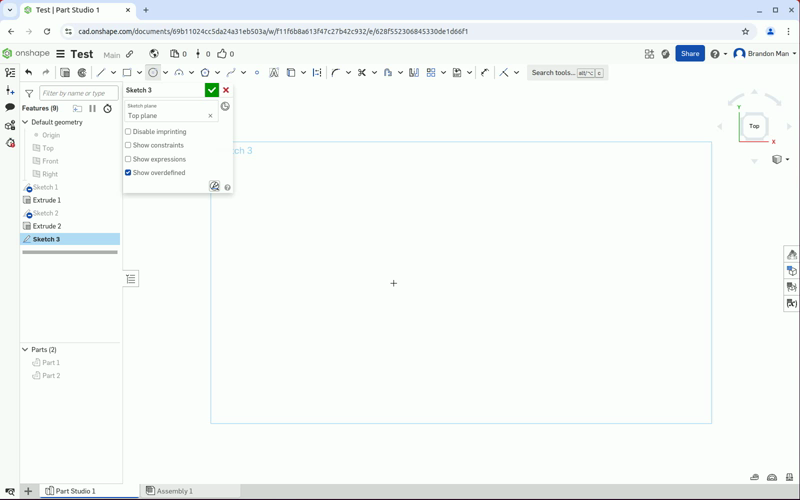
click(393, 282)
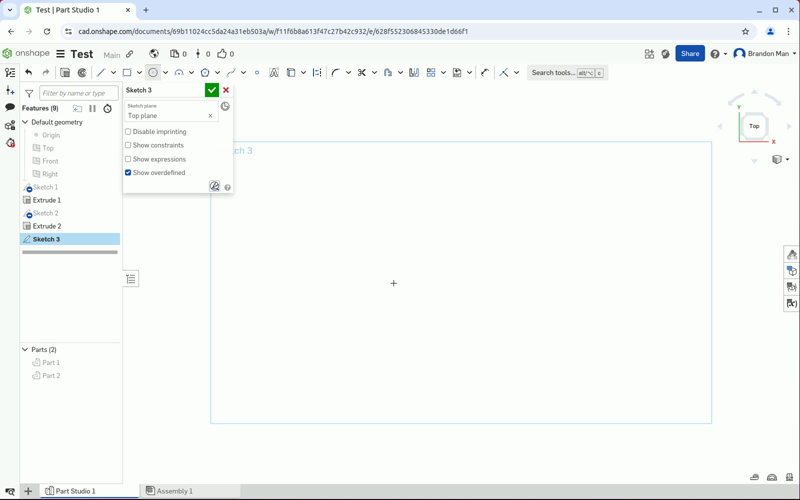
key_up(shift)
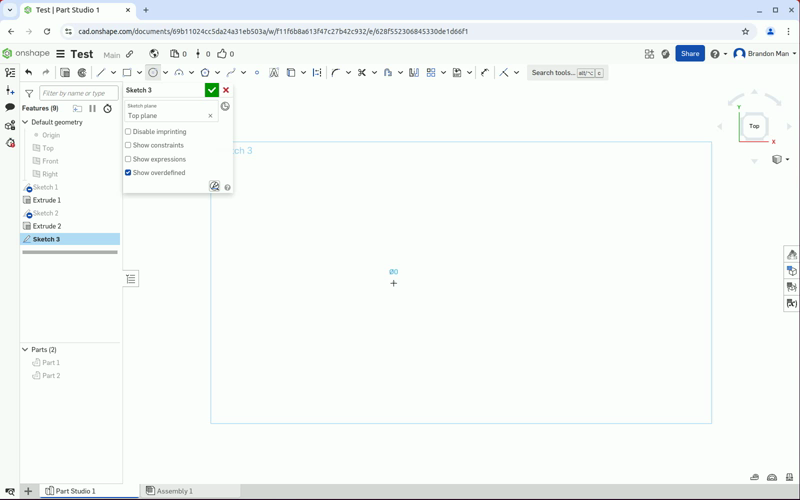
mouse_move(406, 282)
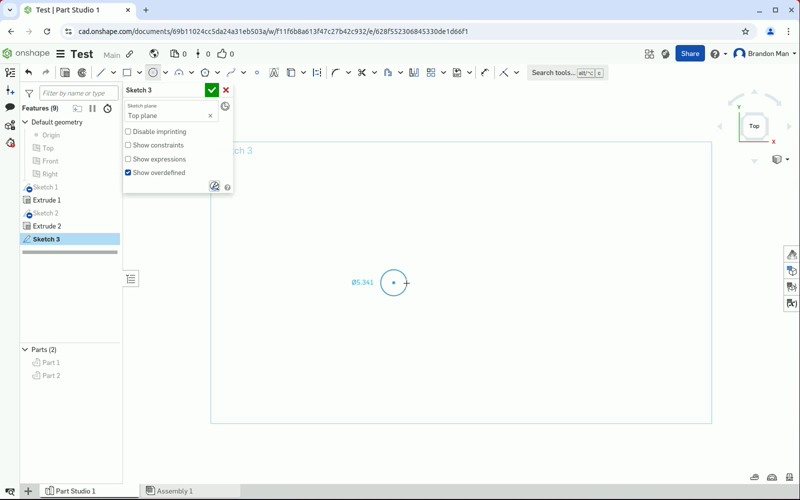
click(406, 282)
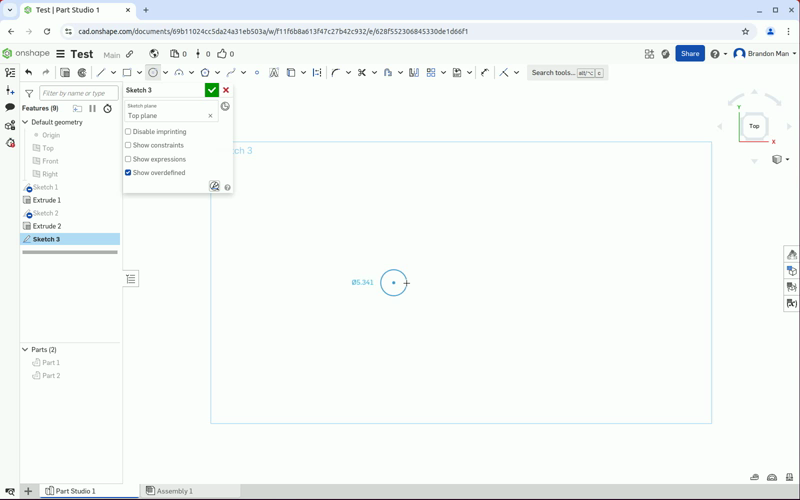
key(esc)
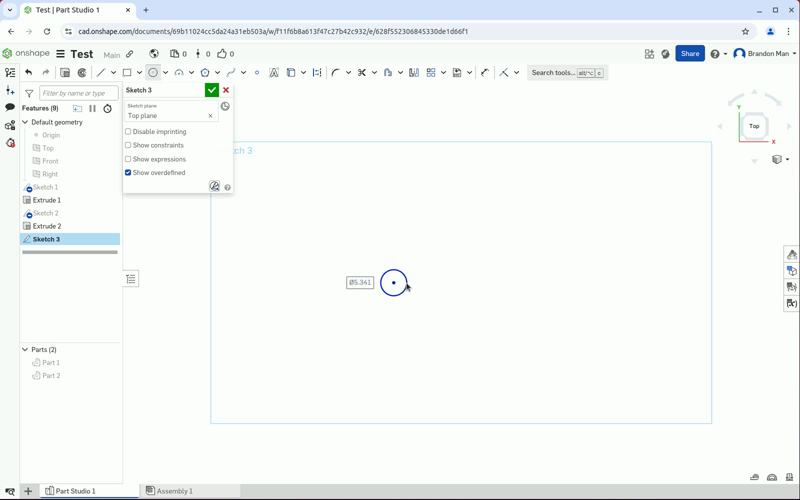
mouse_move(403, 278)
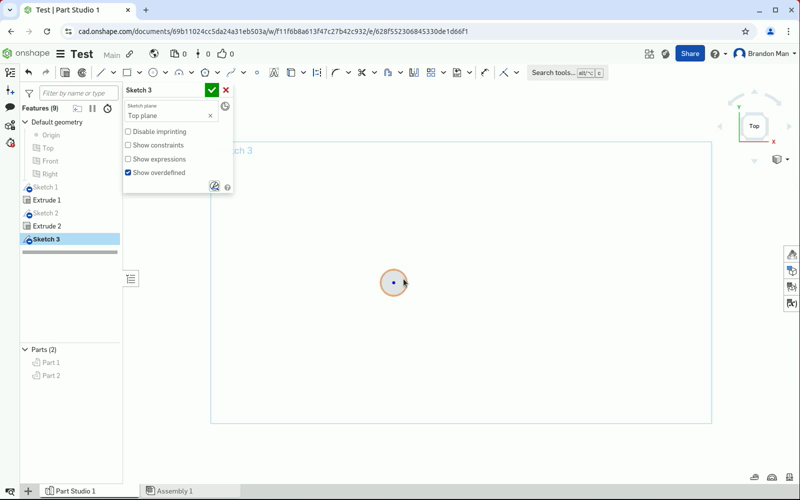
scroll(6)
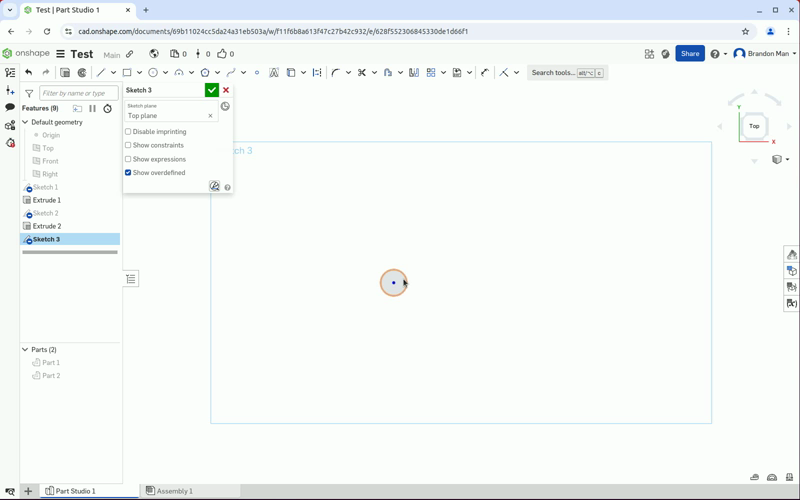
scroll(6)
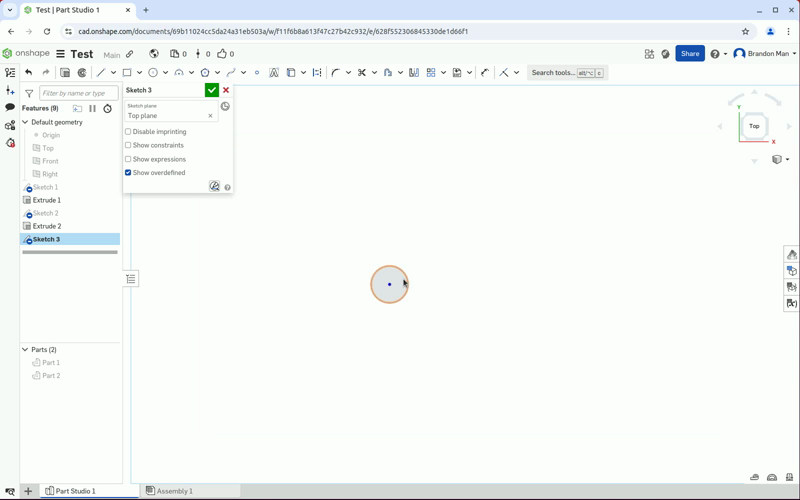
scroll(6)
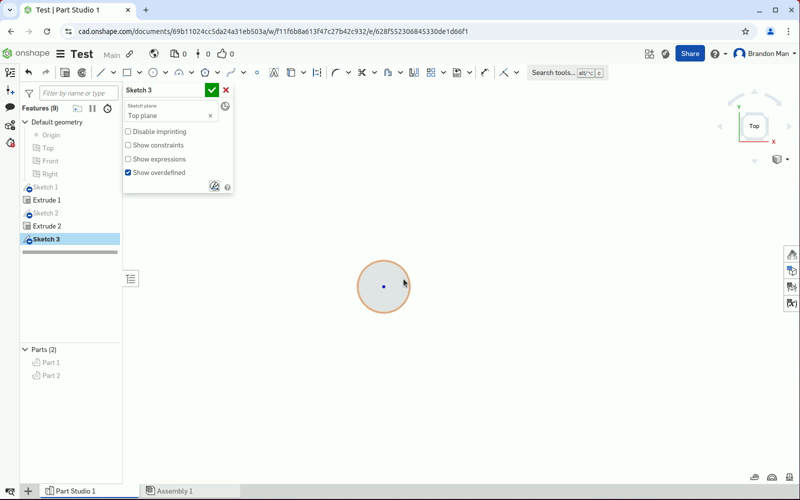
scroll(6)
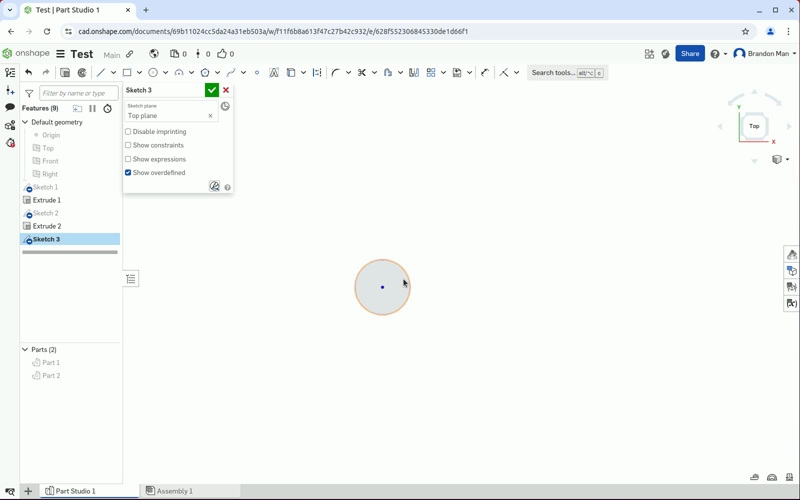
scroll(6)
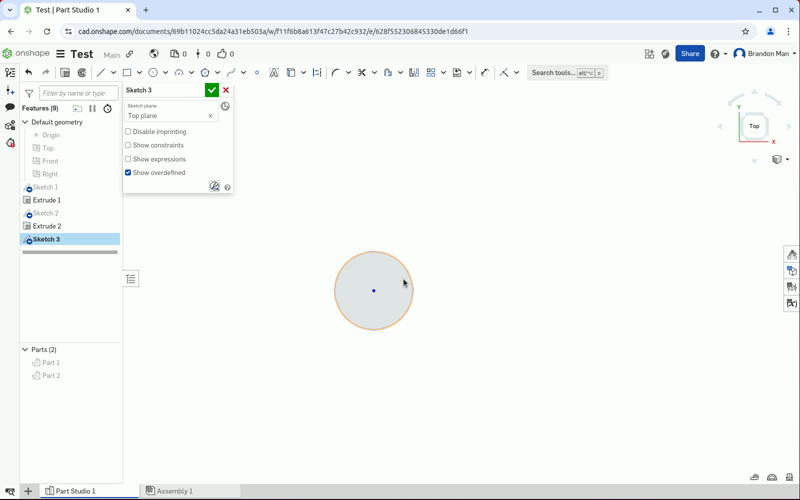
scroll(6)
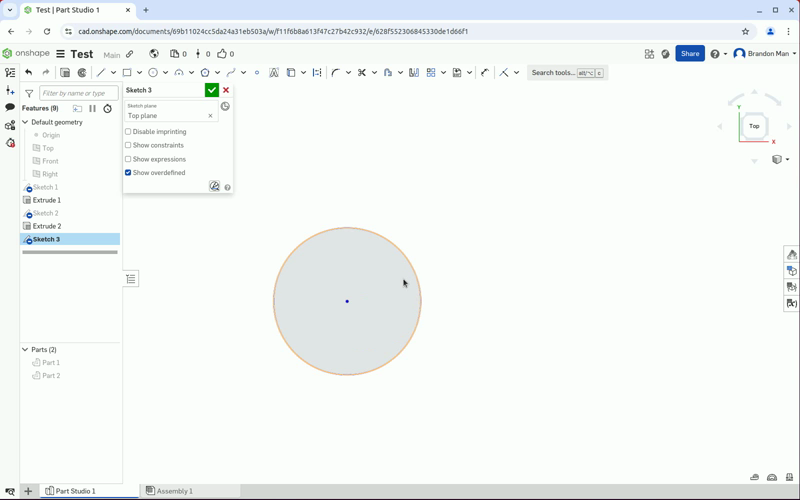
scroll(6)
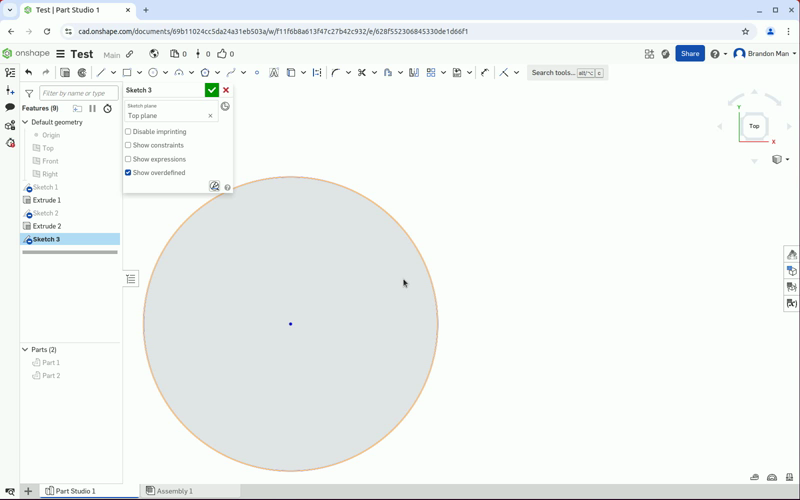
click(403, 278)
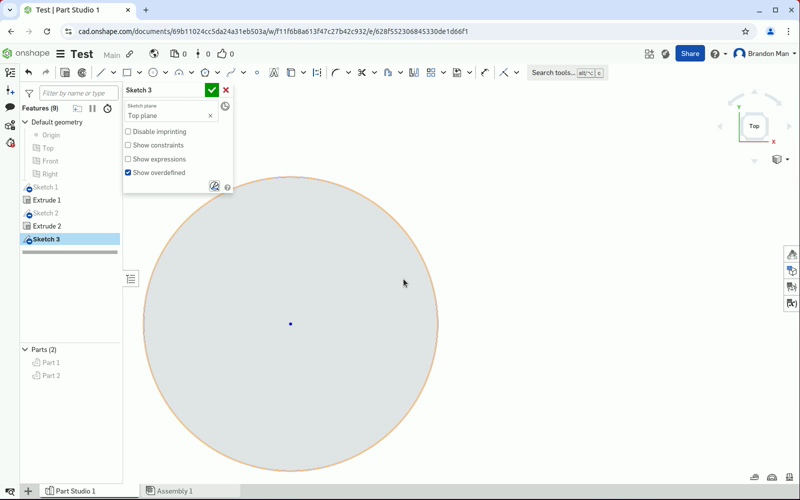
scroll(-6)
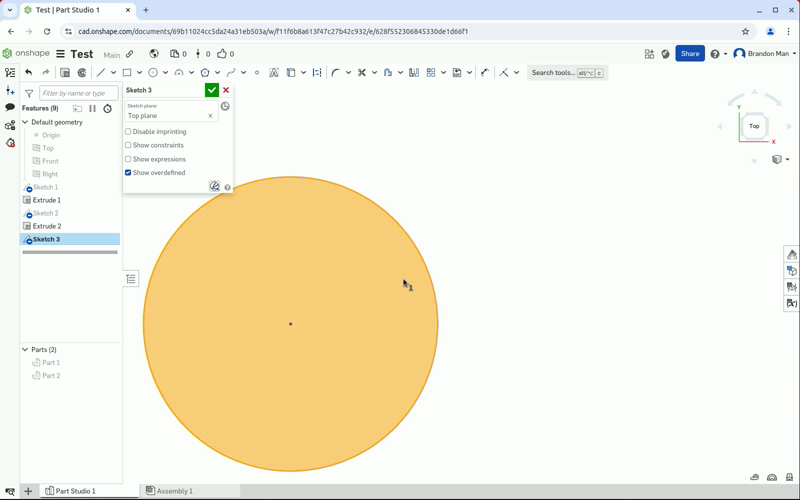
scroll(-6)
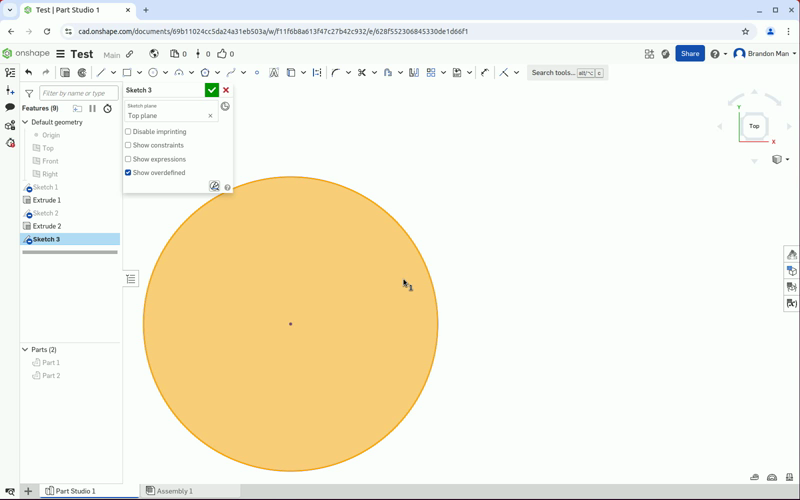
scroll(-6)
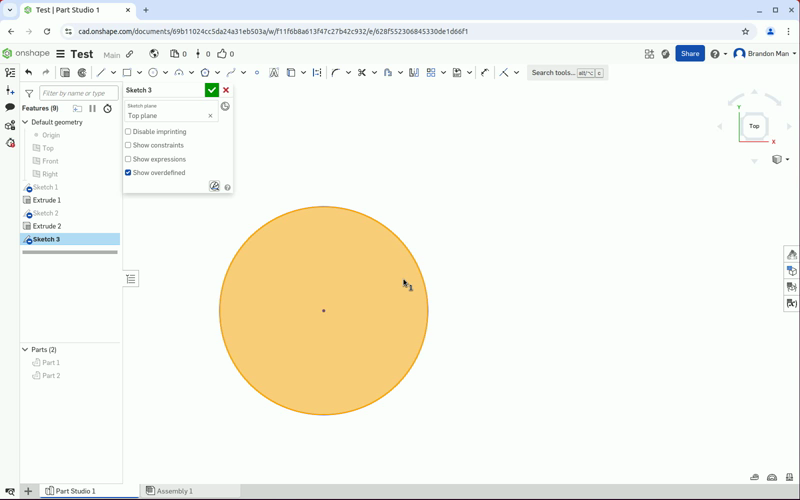
scroll(-6)
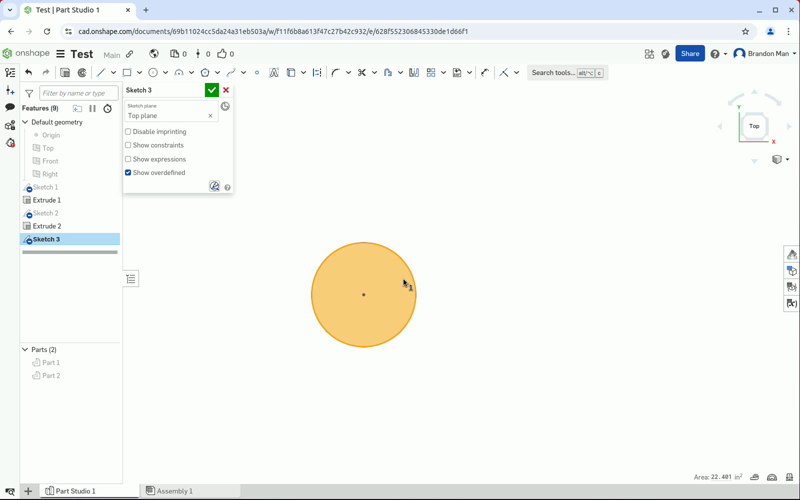
scroll(-6)
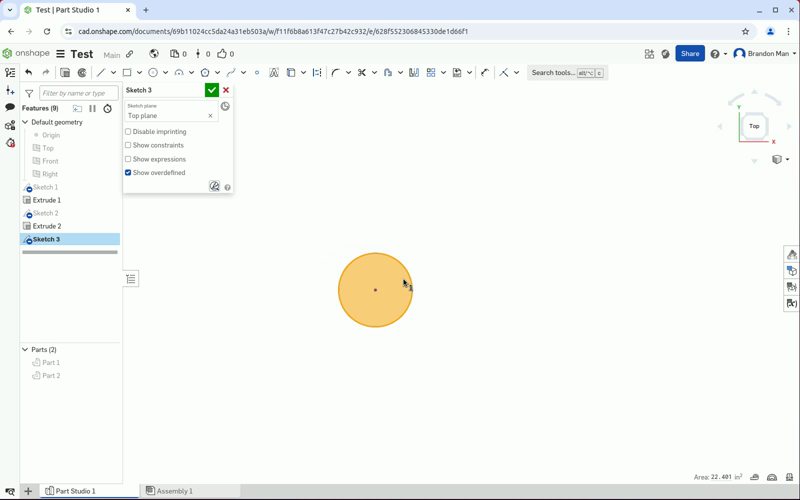
scroll(-6)
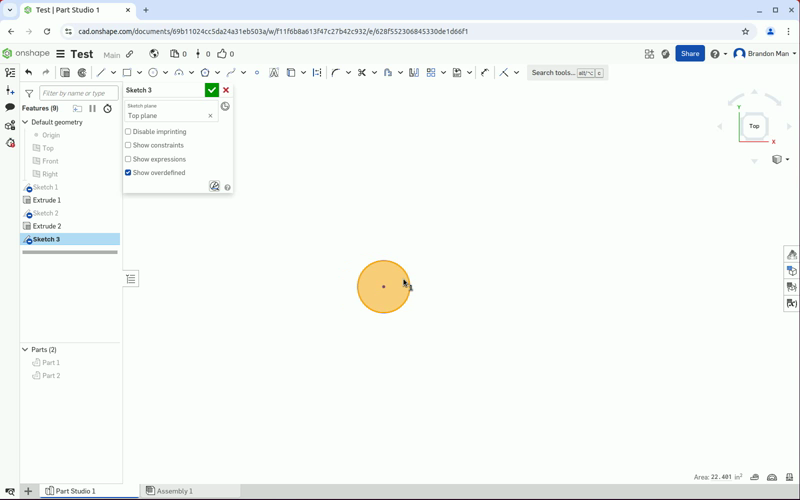
scroll(-6)
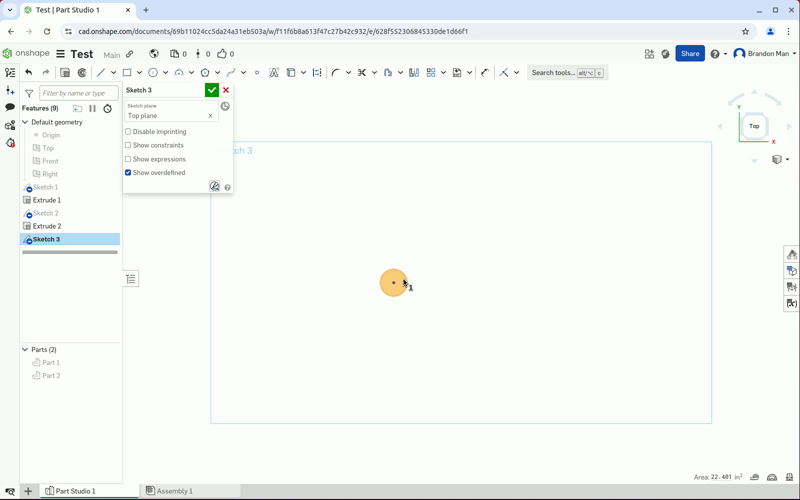
mouse_move(73, 352)
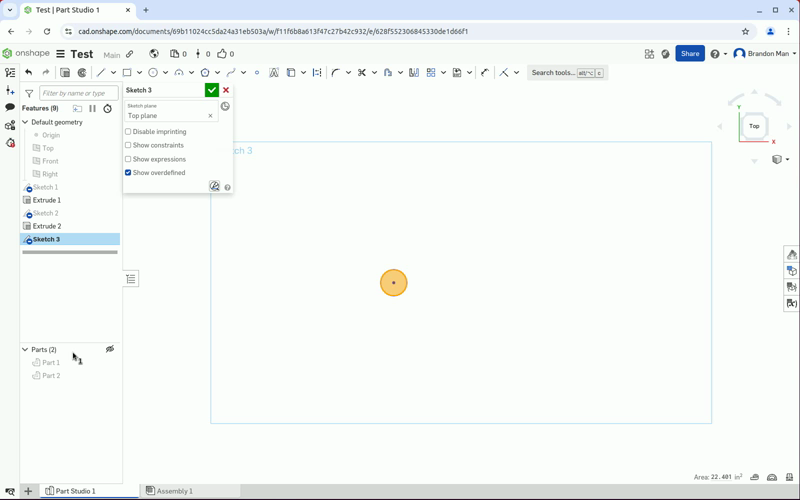
key(shift+y)
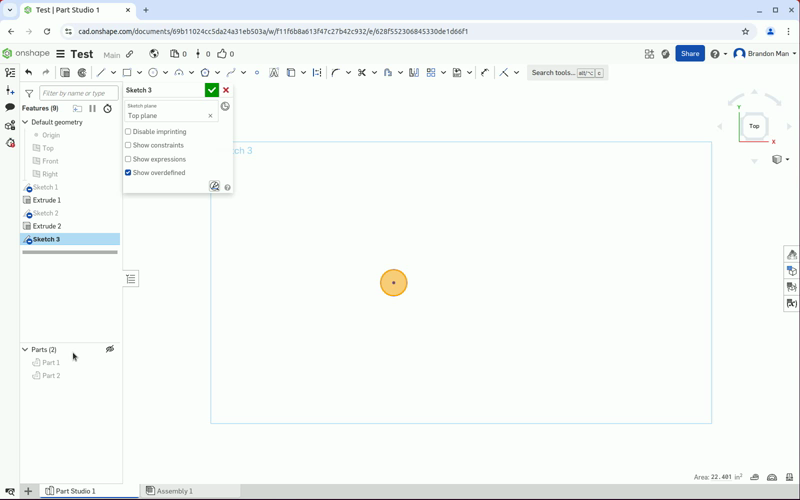
key(shift+e)
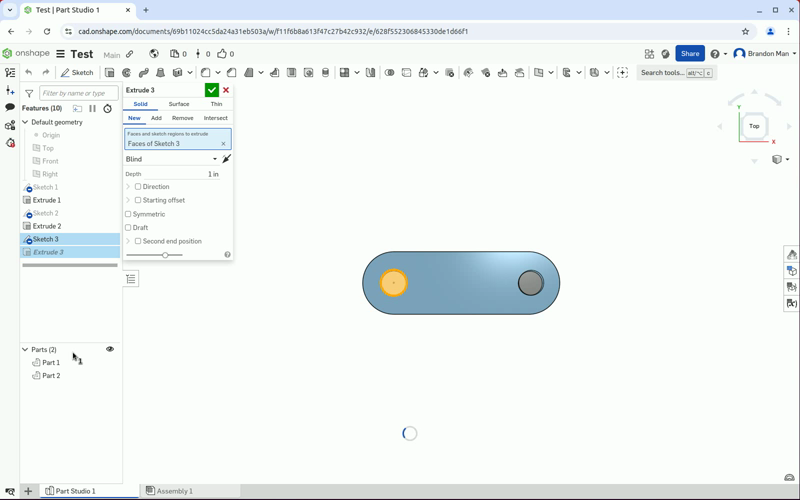
mouse_move(143, 106)
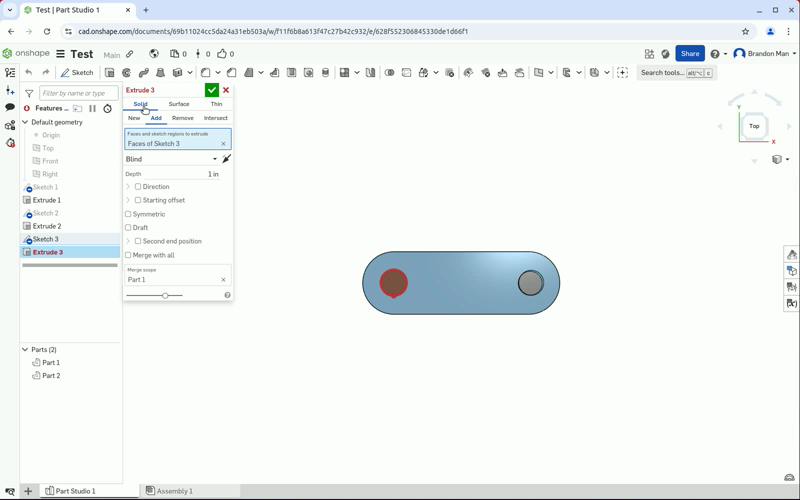
click(143, 106)
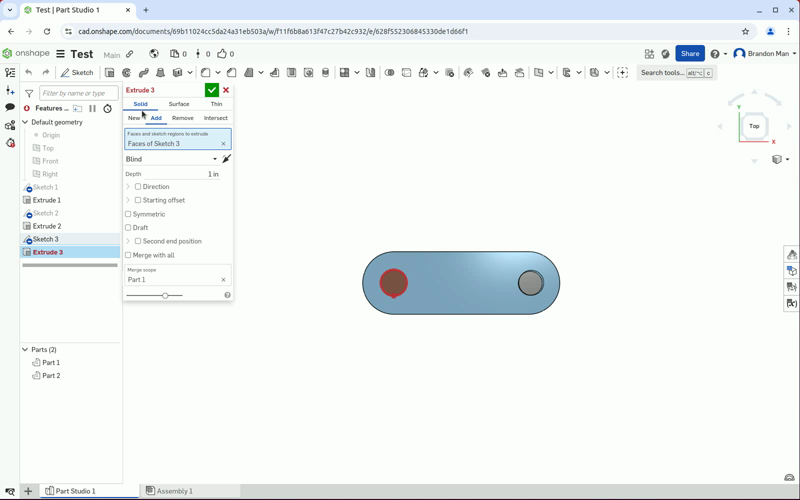
mouse_move(137, 120)
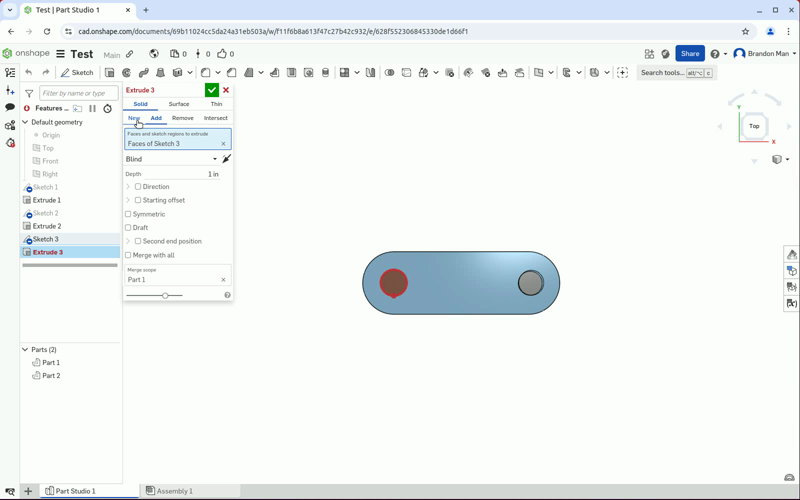
click(137, 120)
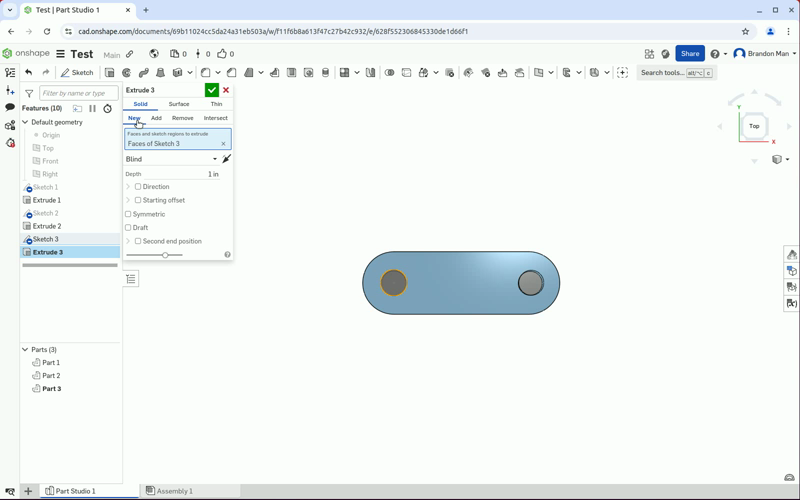
key(tab, 4)
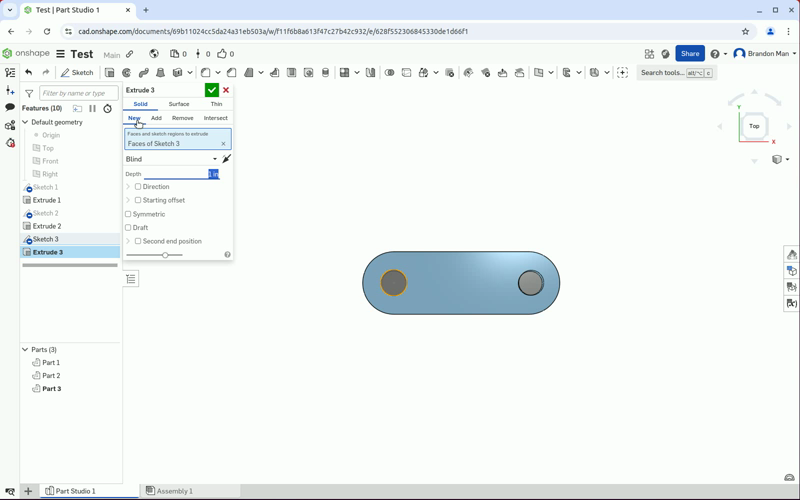
text(-19.738)
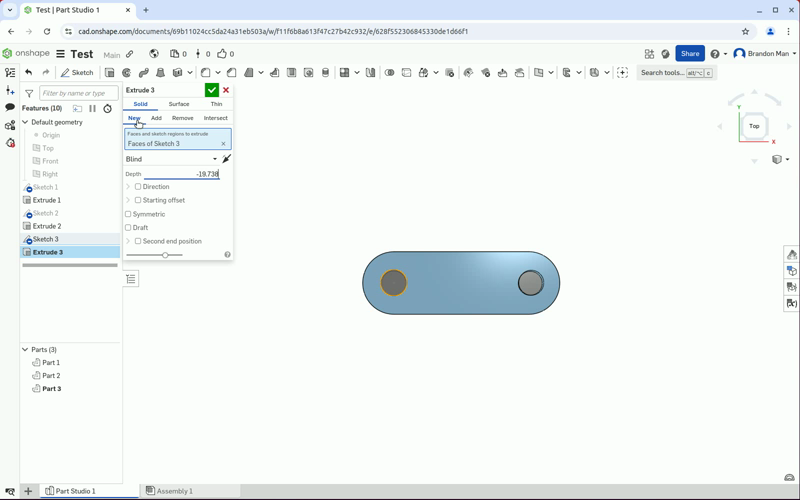
key(enter)
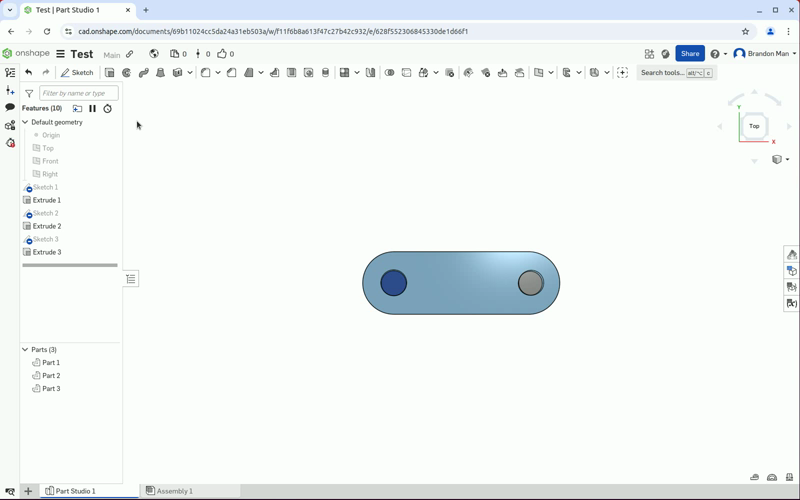
key(shift+h)
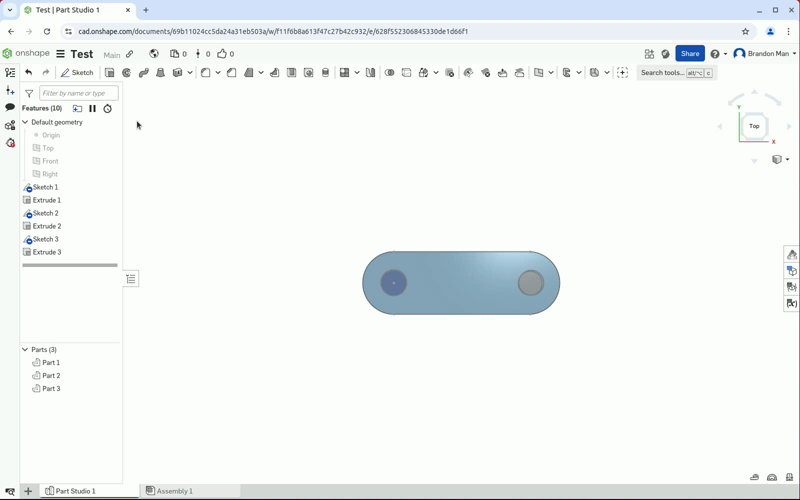
key(shift+h)
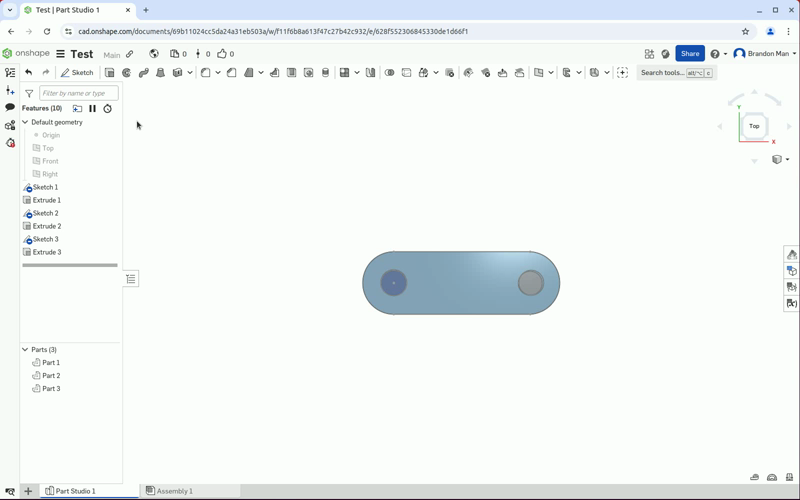
key(shift+7)
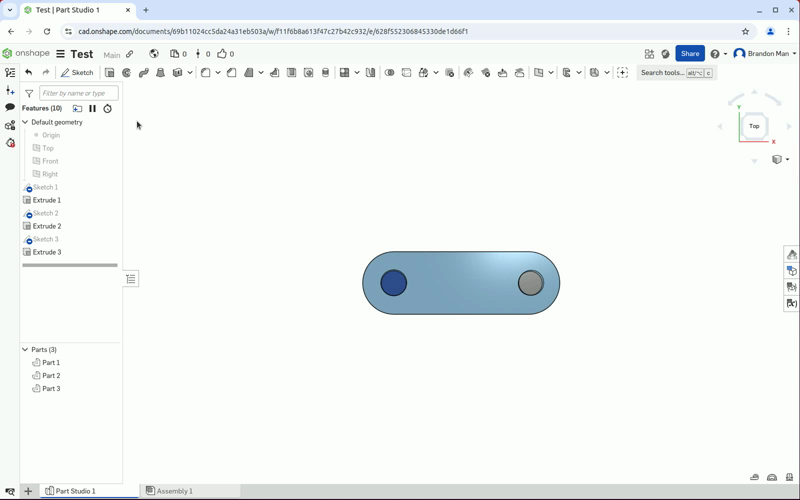
key(up, 3)
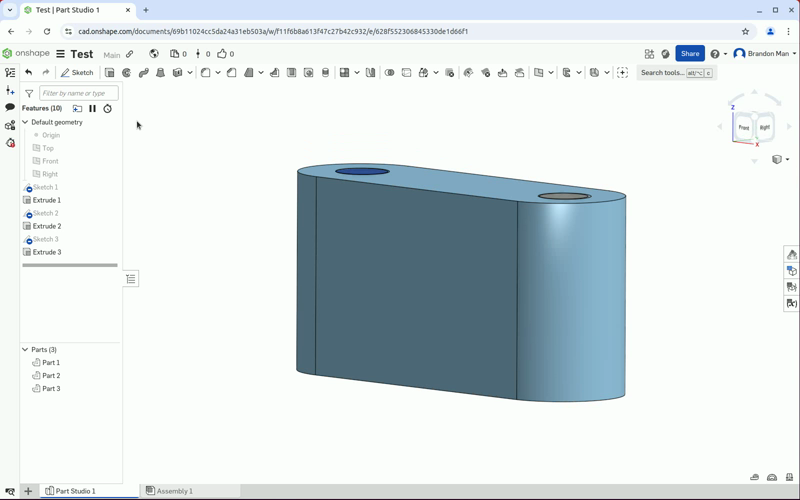
key(left, 3)
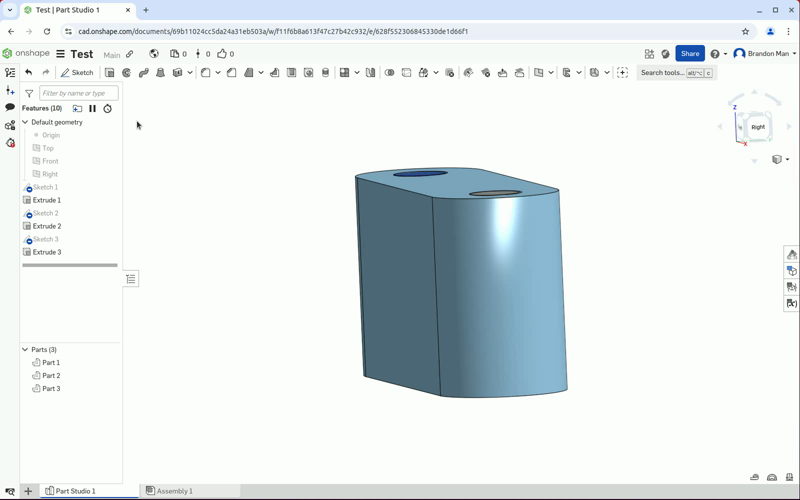
key(right, 3)
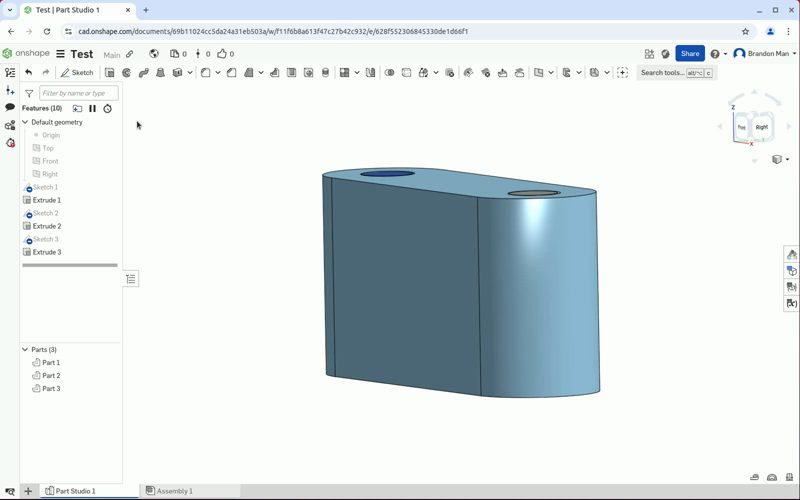
key(down, 3)
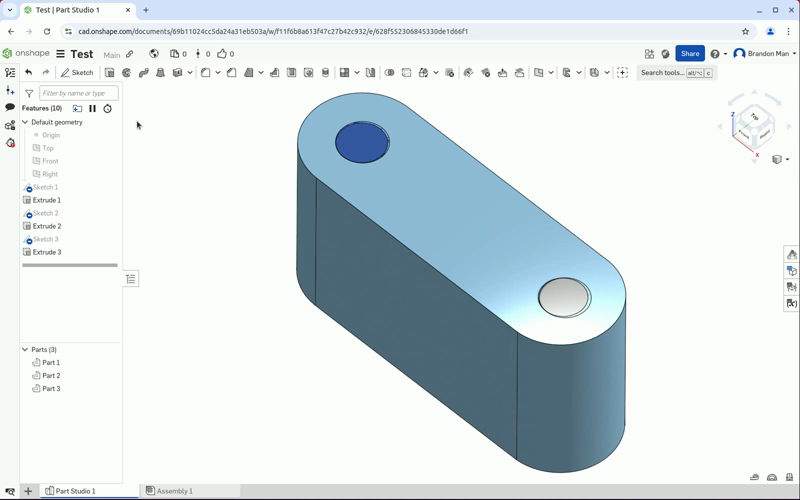
mouse_move(73, 189)
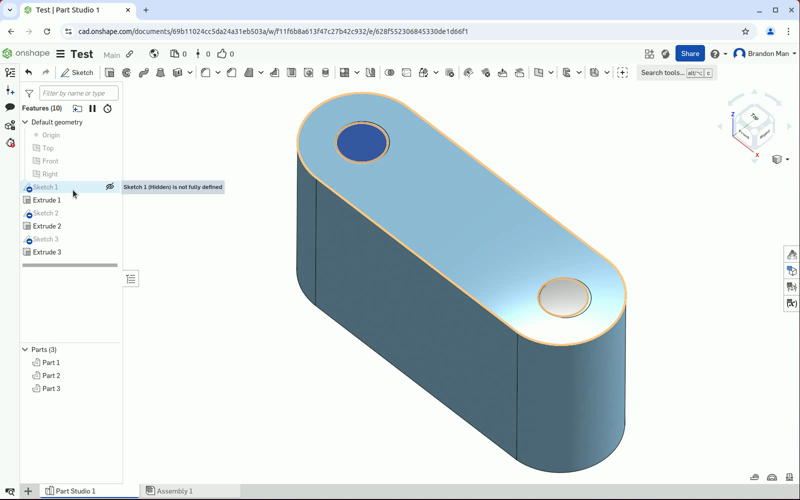
click(73, 189)